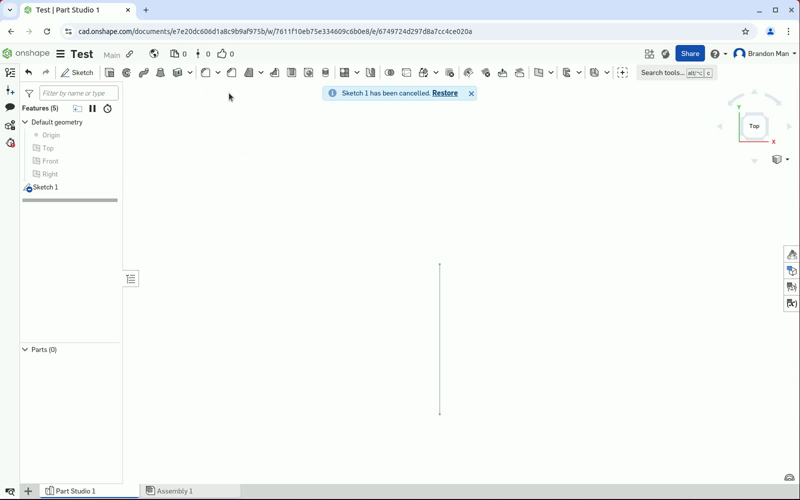
key(shift+h)
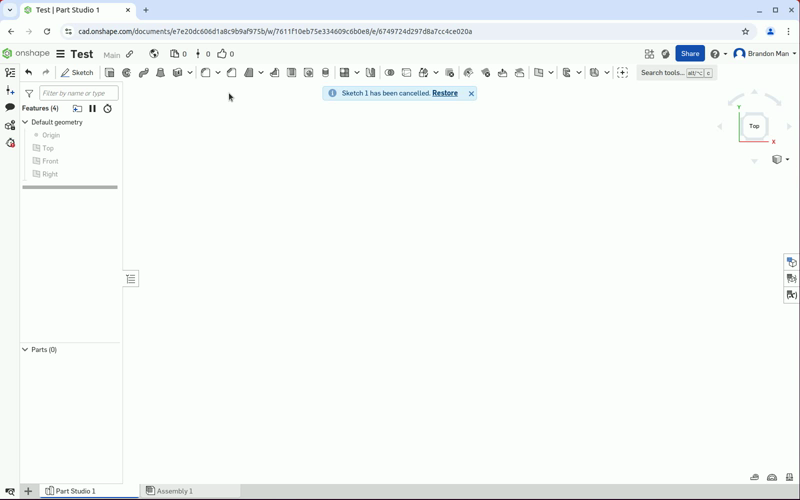
mouse_move(73, 352)
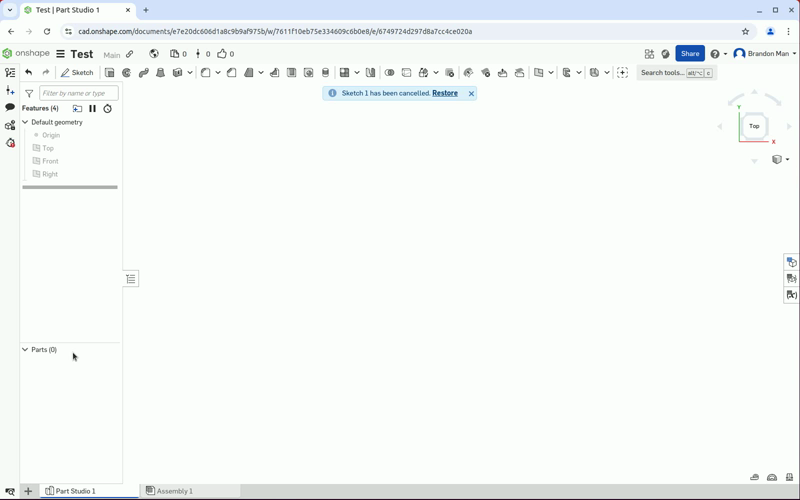
key(y)
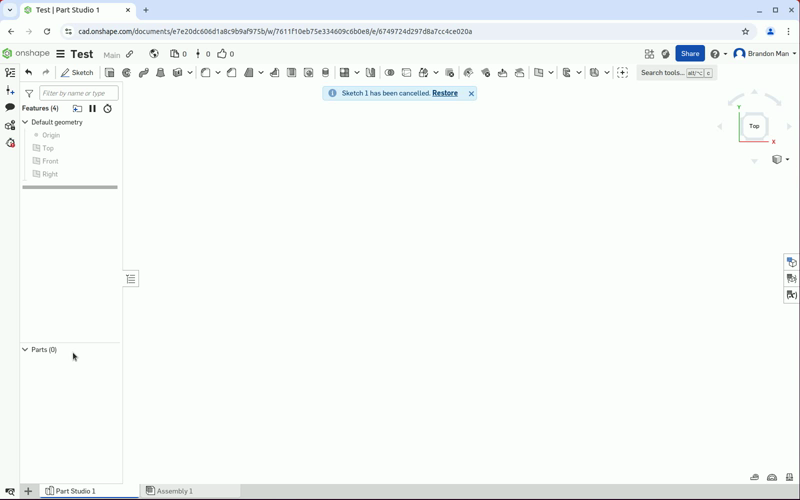
key(shift+p)
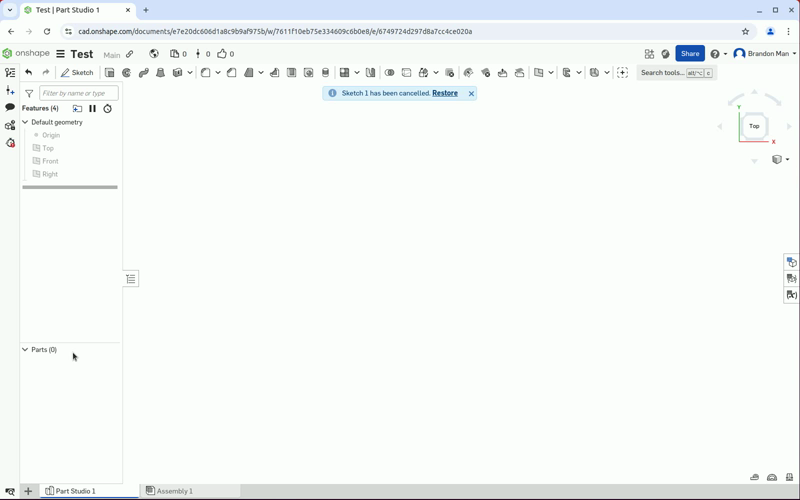
key(space)
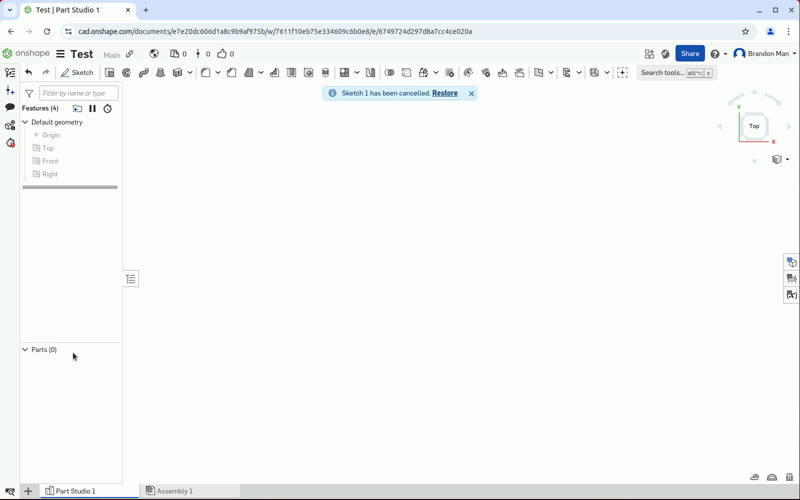
key_down(shift)
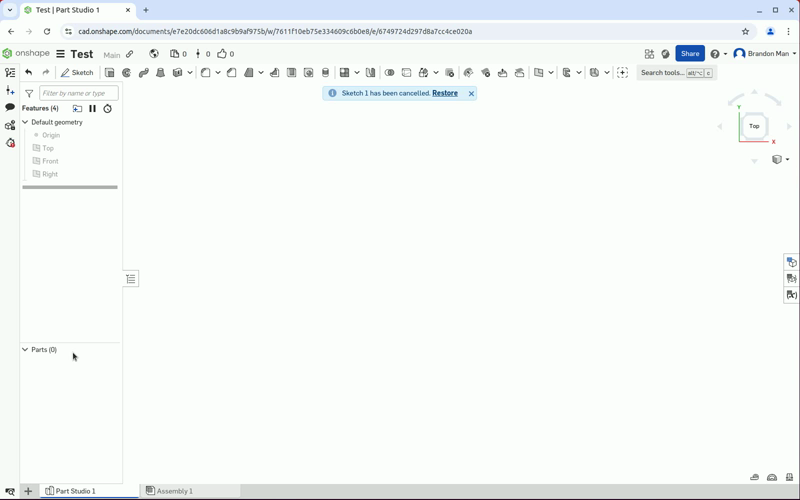
key(up)
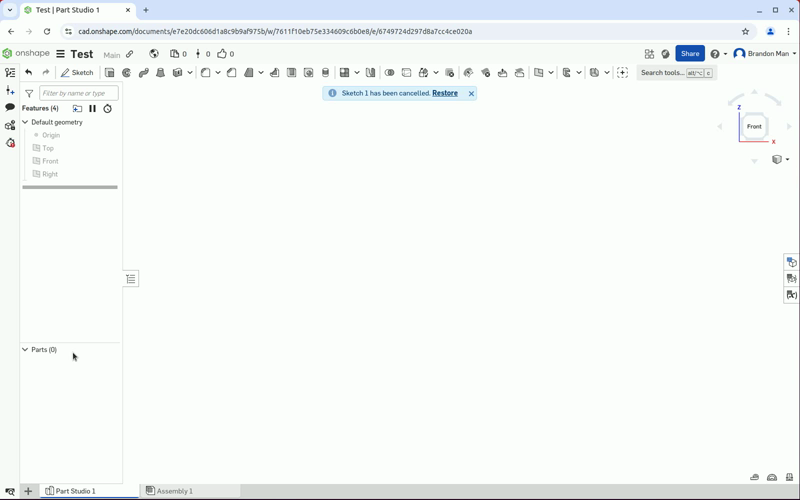
key_up(shift)
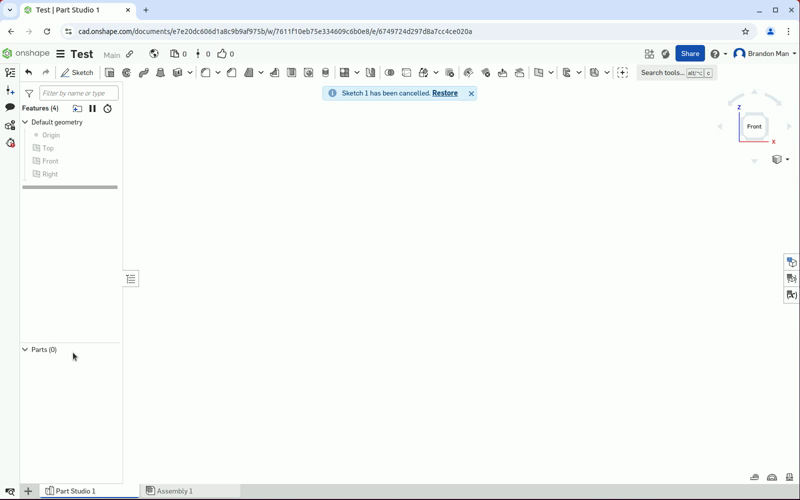
mouse_move(73, 352)
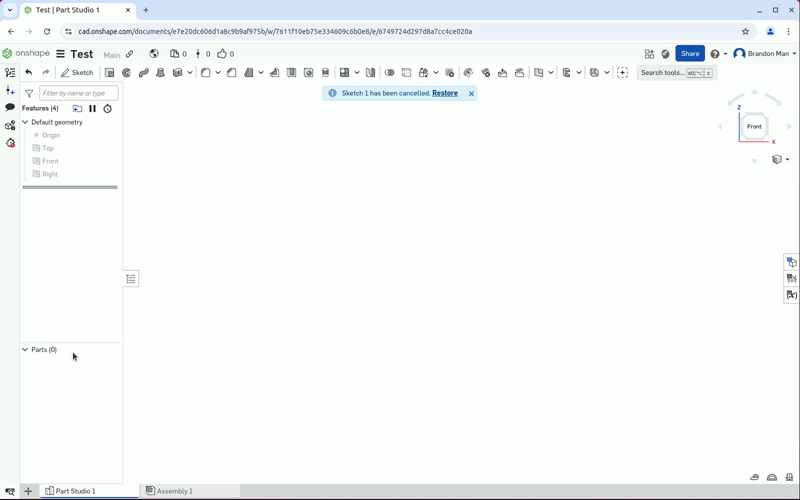
key(shift+y)
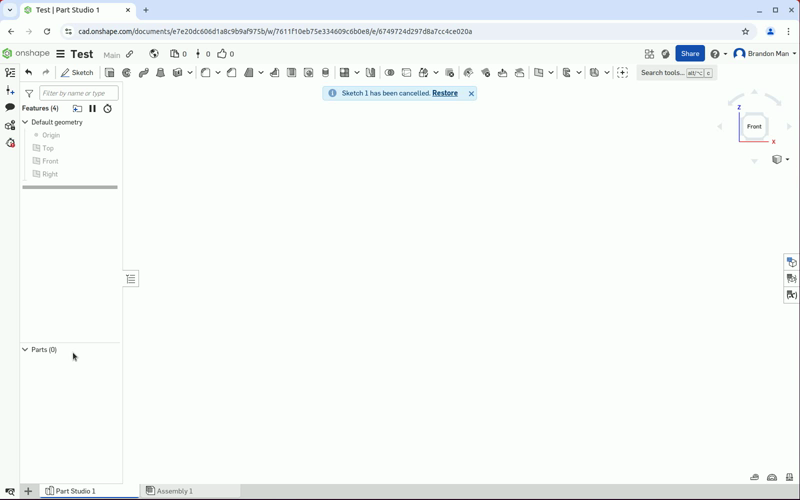
key(shift+s)
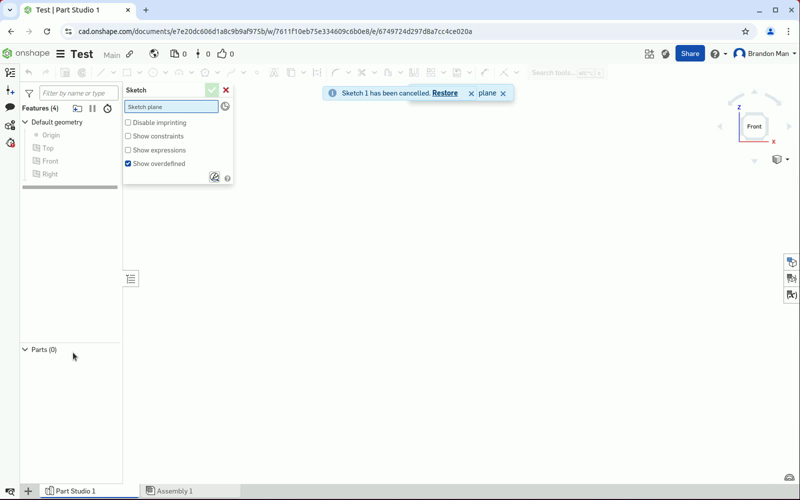
mouse_move(73, 163)
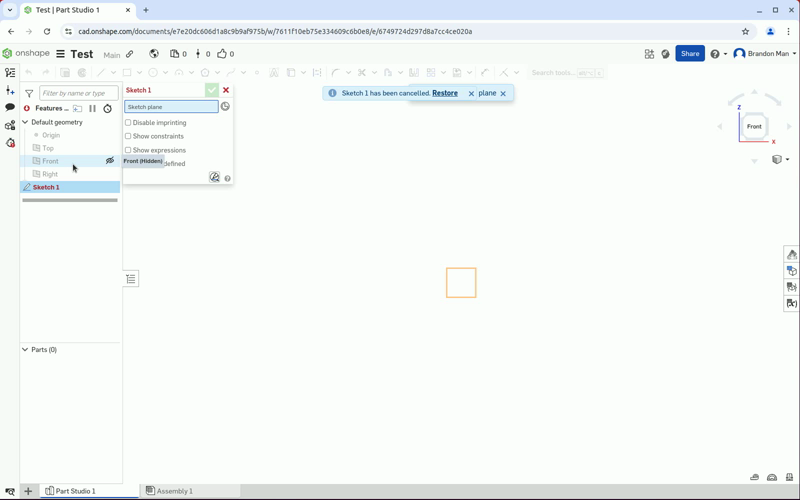
click(73, 163)
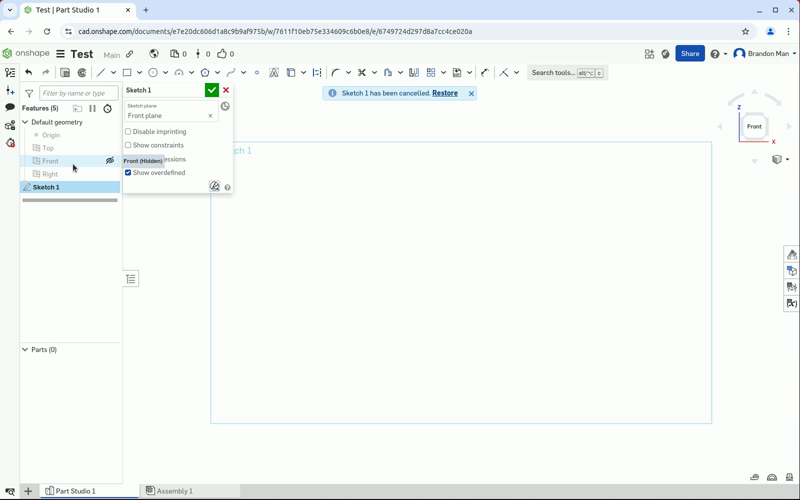
mouse_move(73, 352)
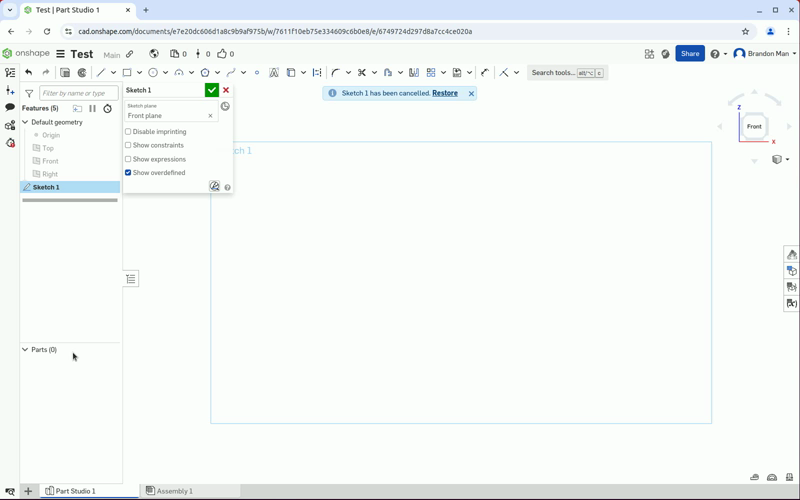
key(y)
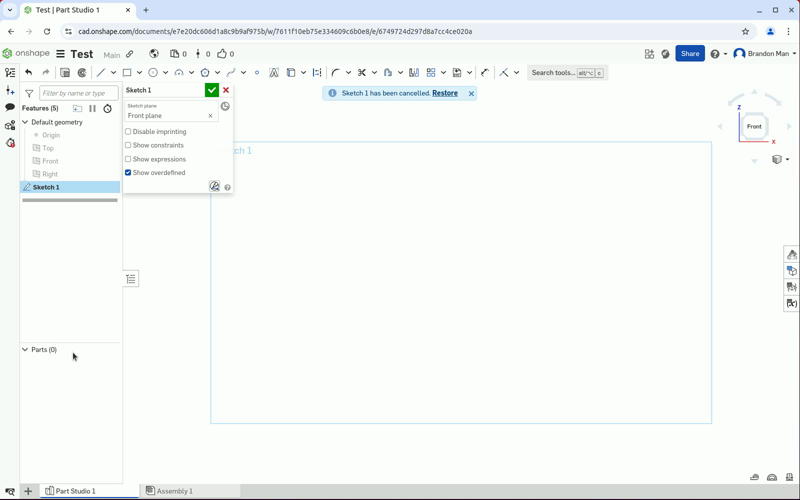
key(c)
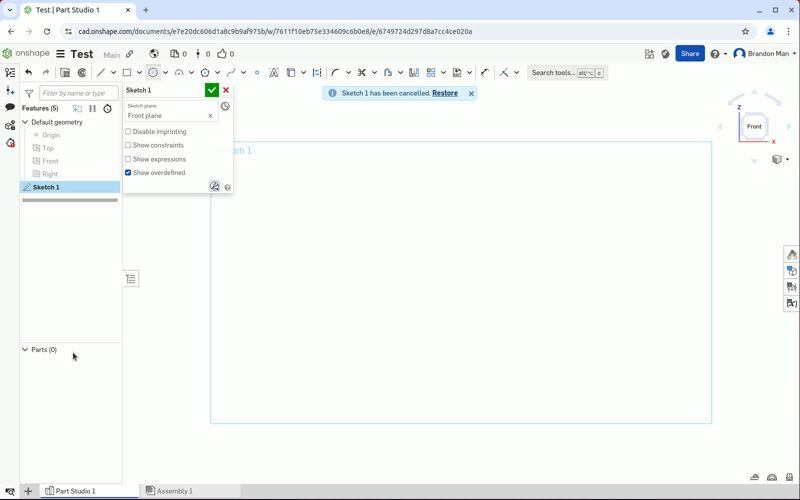
key_down(shift)
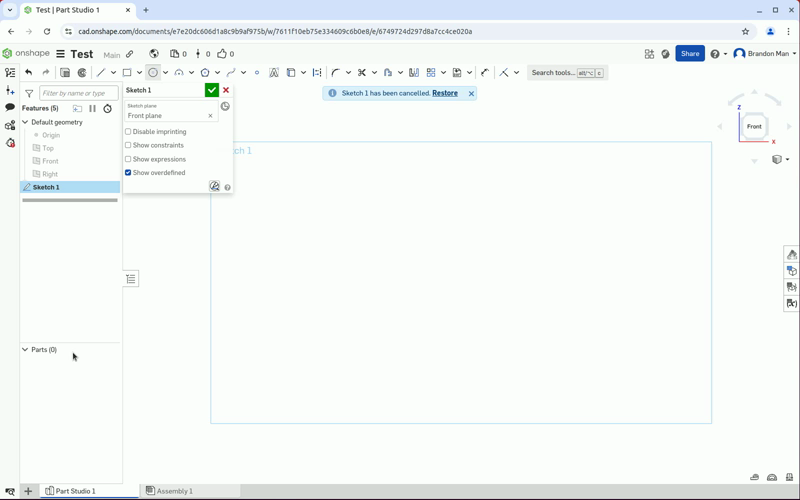
mouse_move(461, 282)
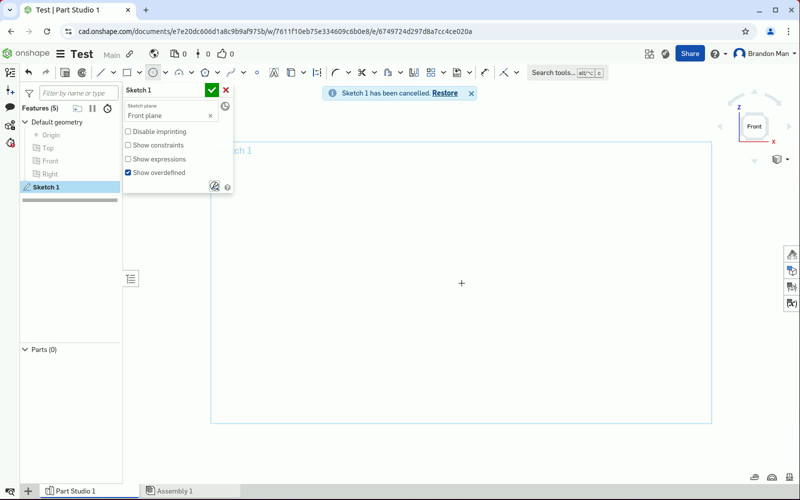
click(461, 282)
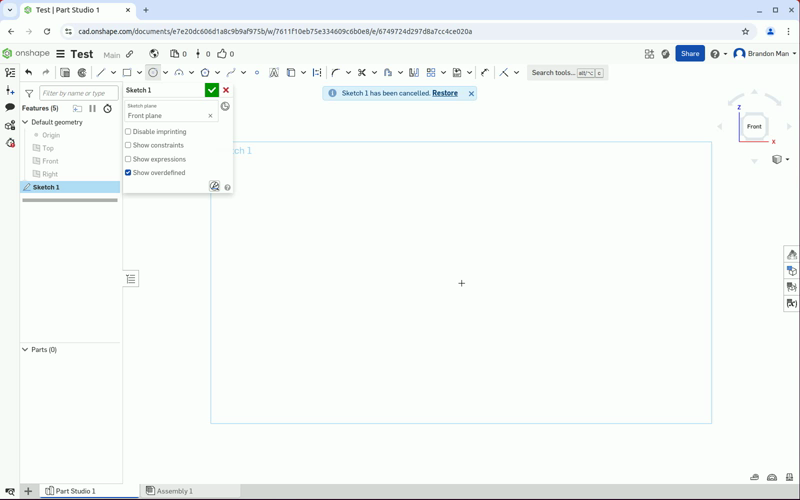
key_up(shift)
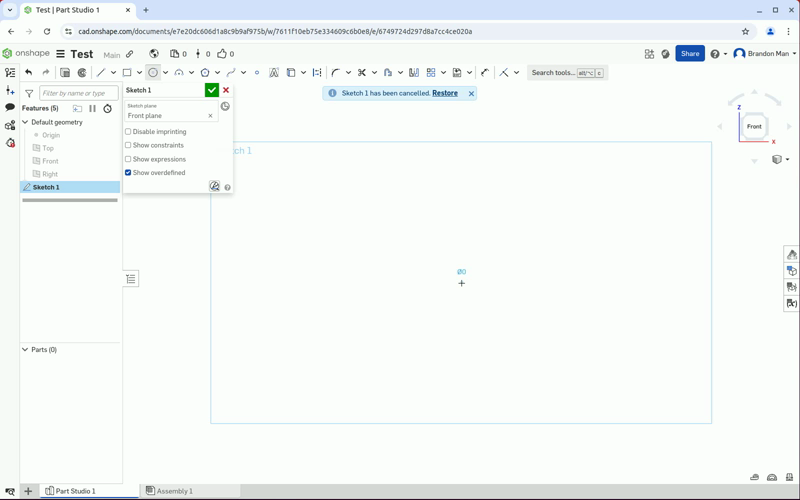
mouse_move(487, 282)
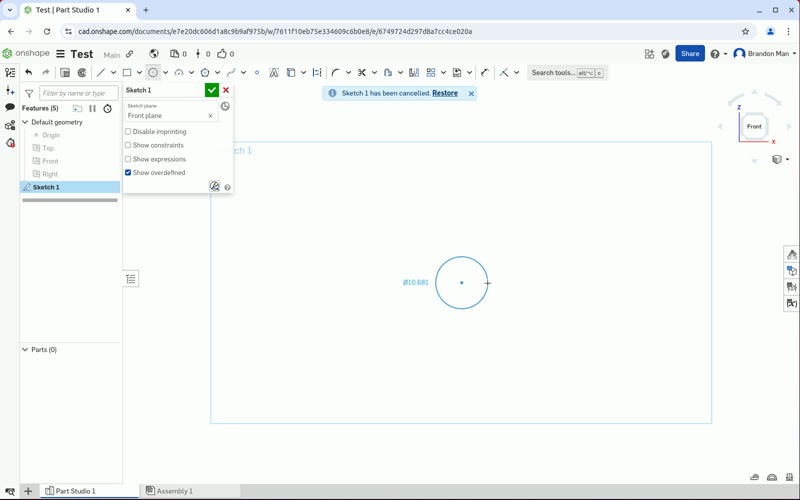
click(487, 282)
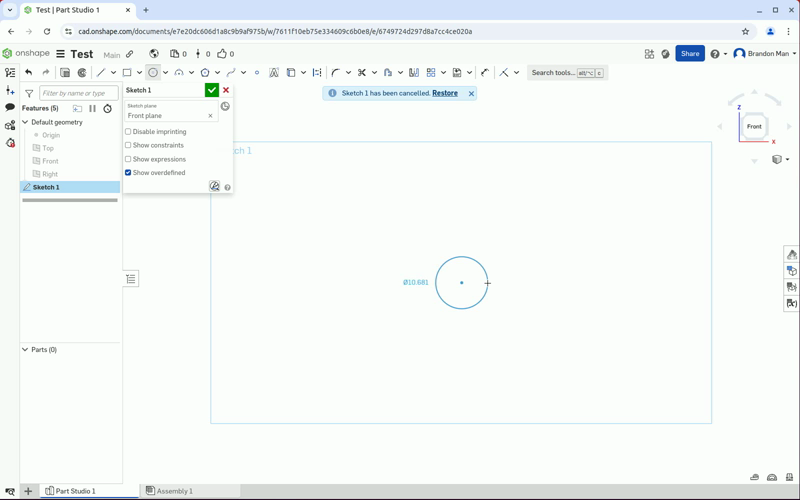
key(esc)
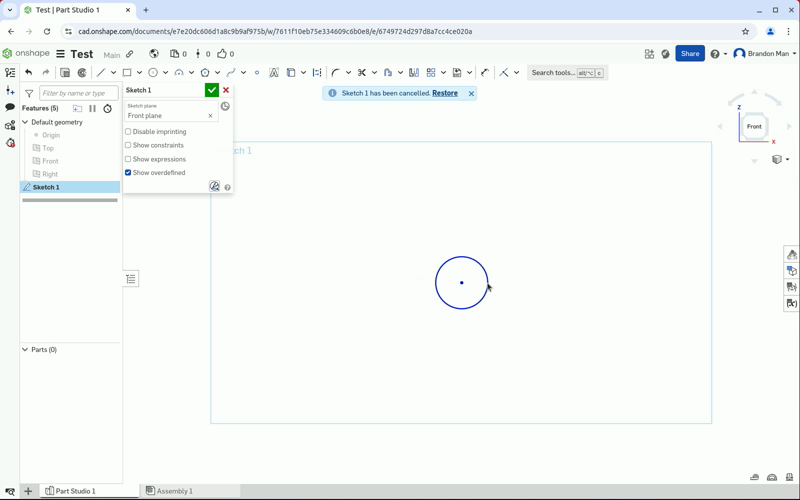
key(c)
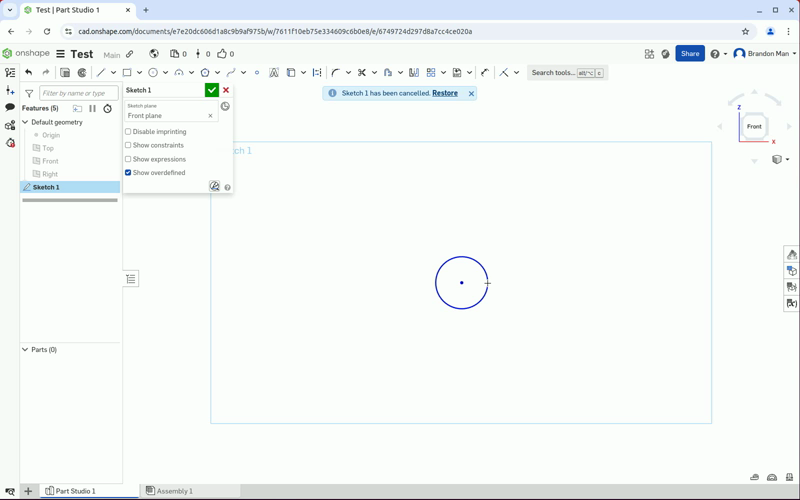
key_down(shift)
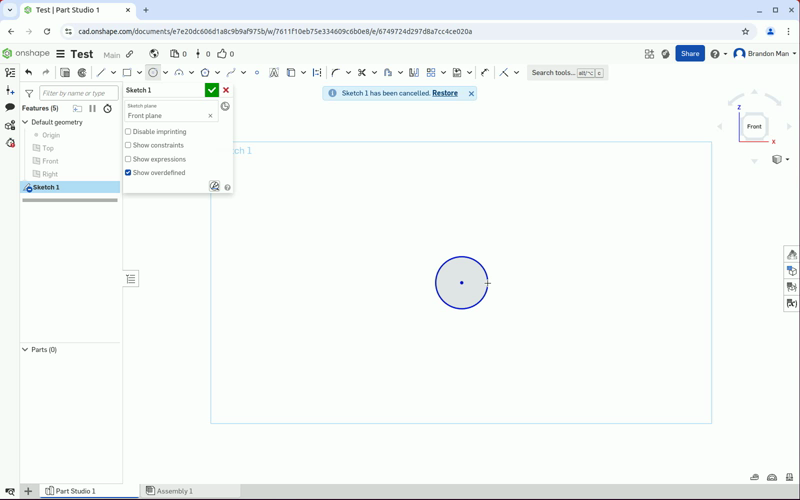
mouse_move(461, 282)
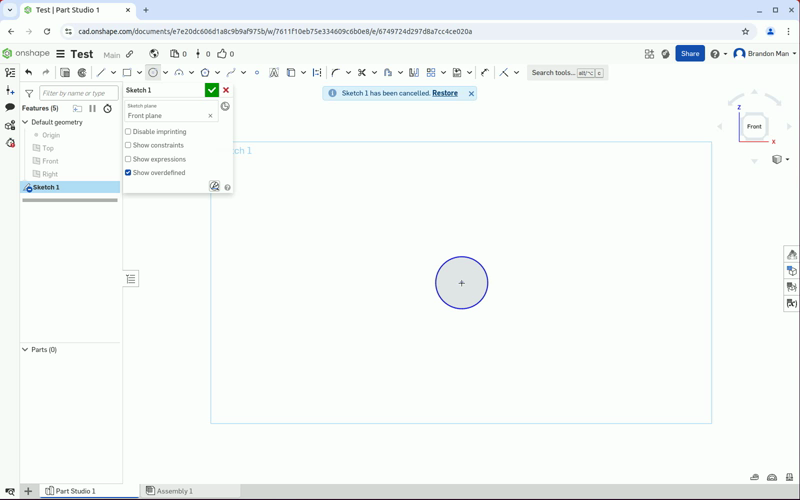
click(461, 282)
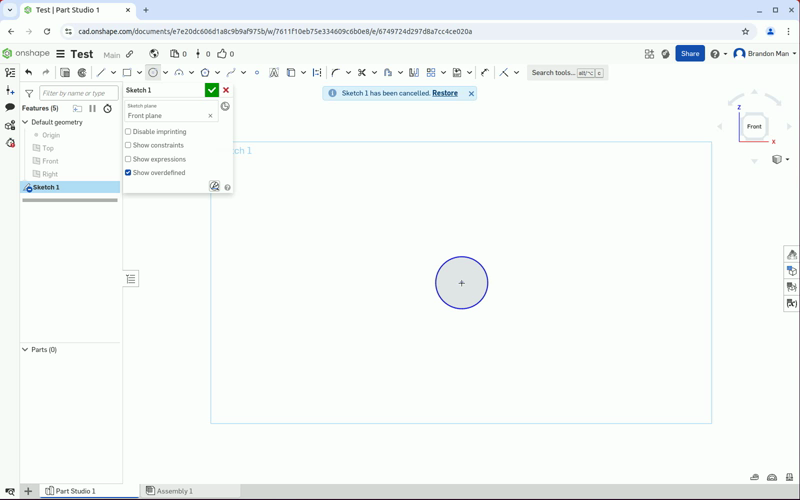
key_up(shift)
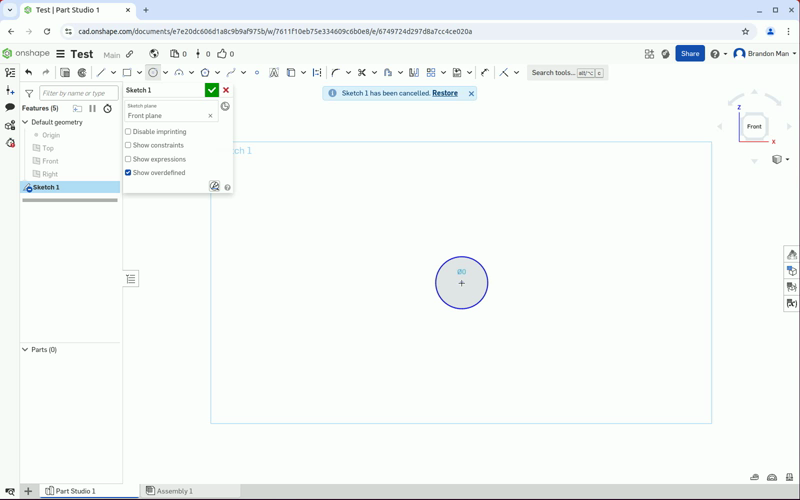
mouse_move(476, 282)
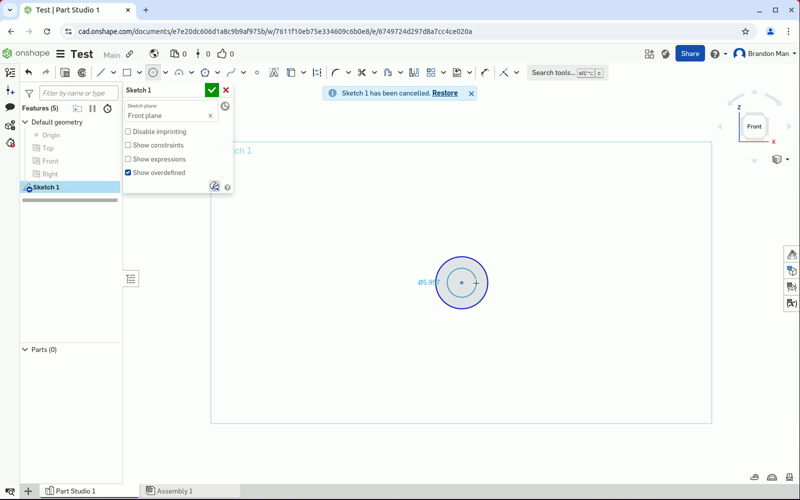
click(476, 282)
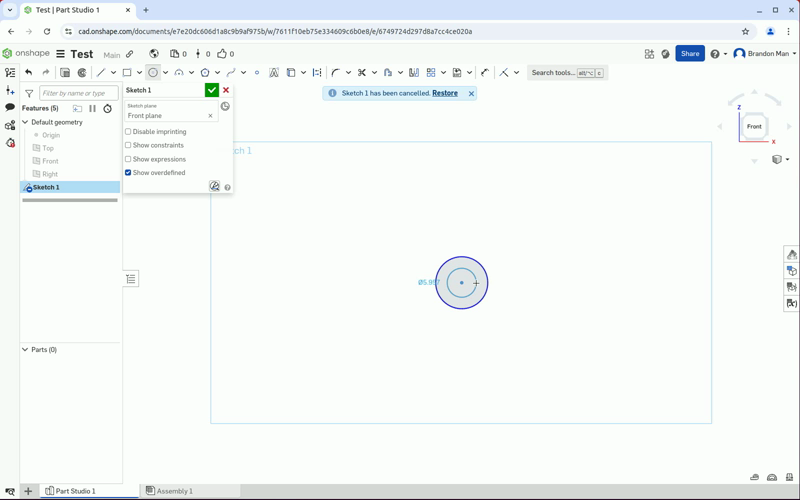
key(esc)
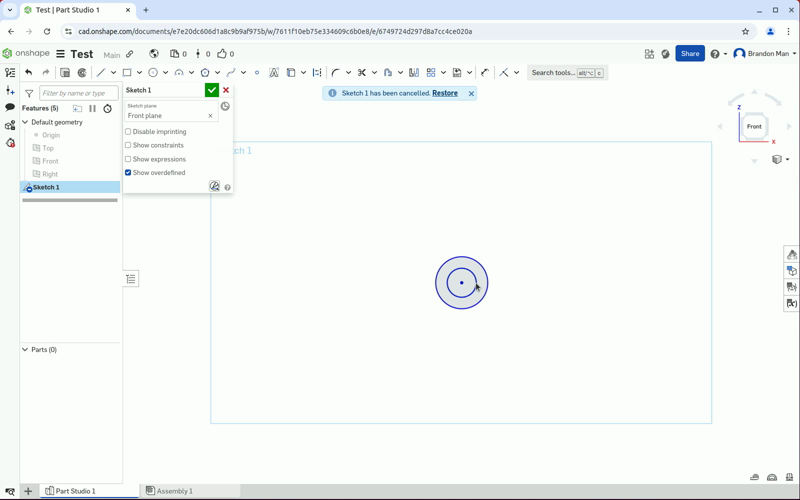
mouse_move(456, 302)
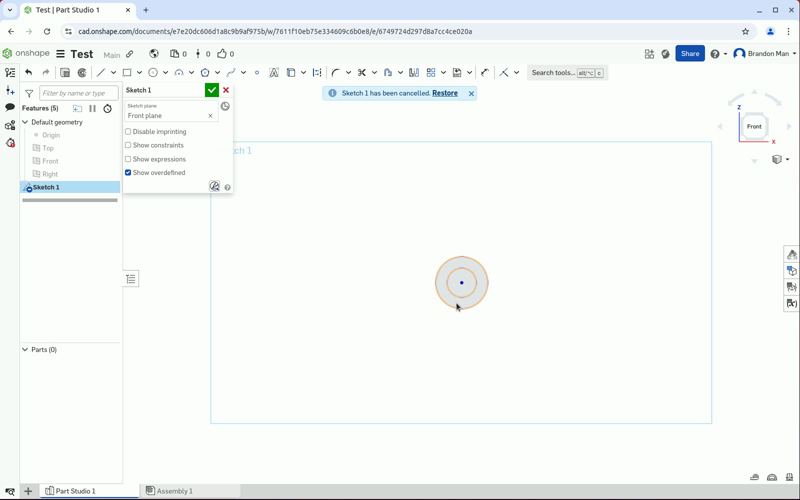
scroll(6)
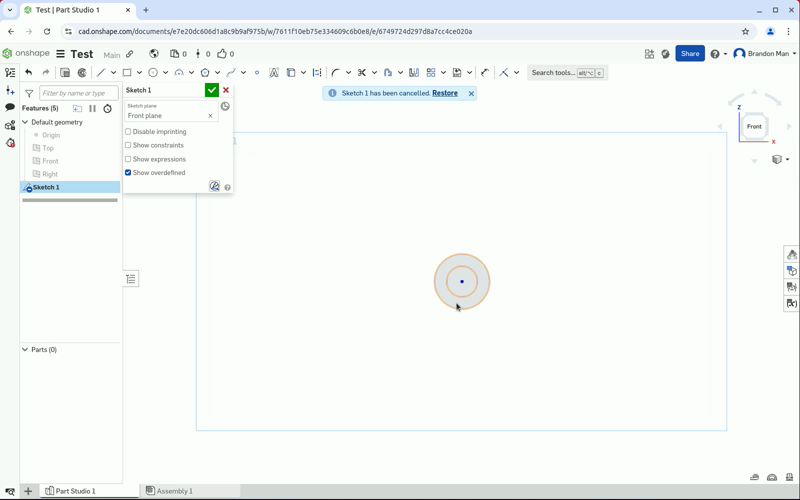
scroll(6)
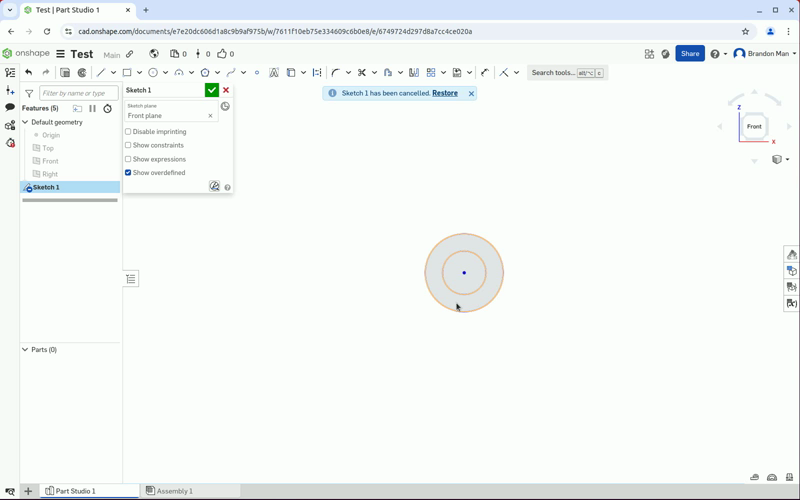
scroll(6)
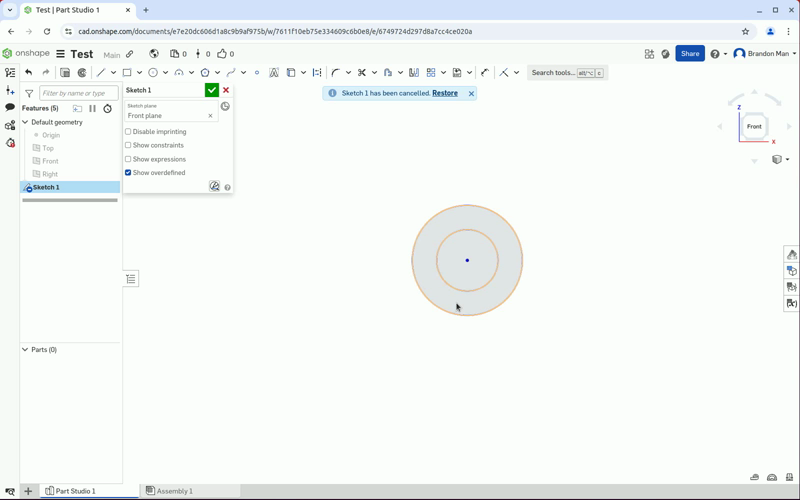
scroll(6)
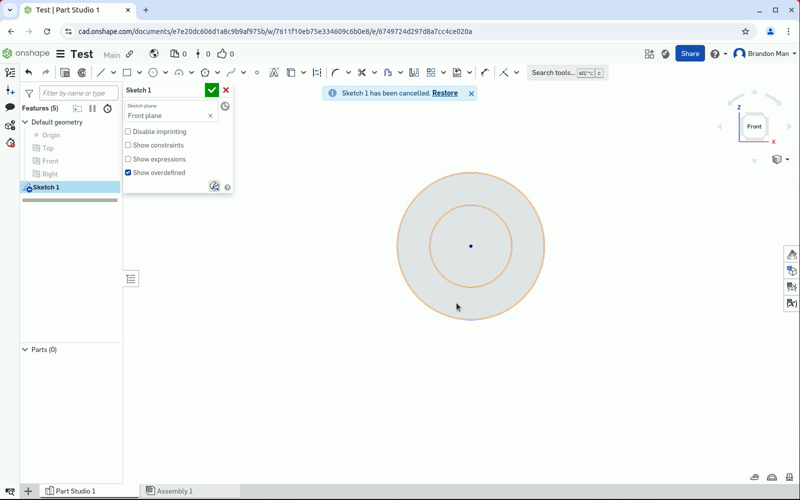
scroll(6)
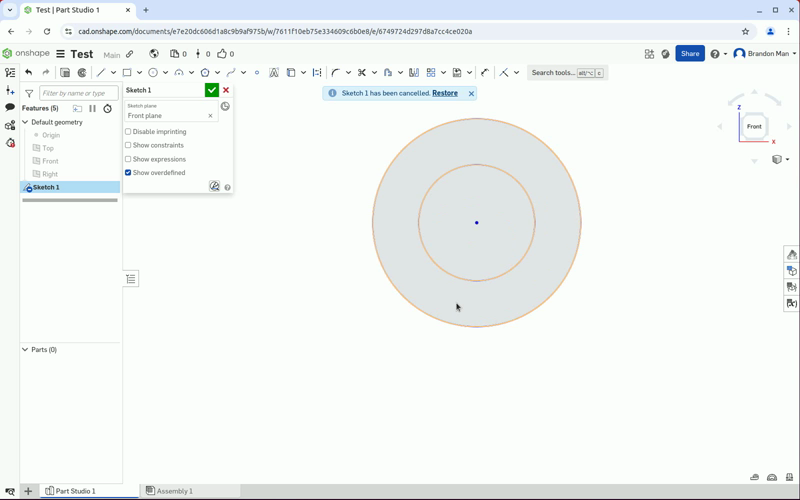
scroll(6)
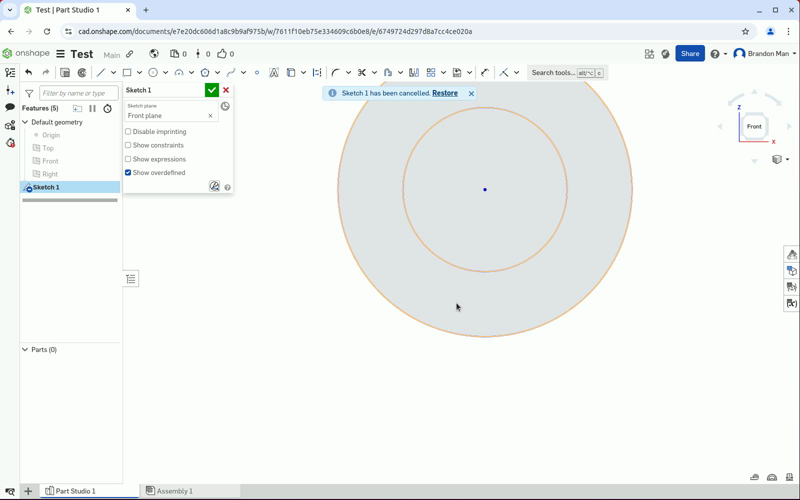
scroll(6)
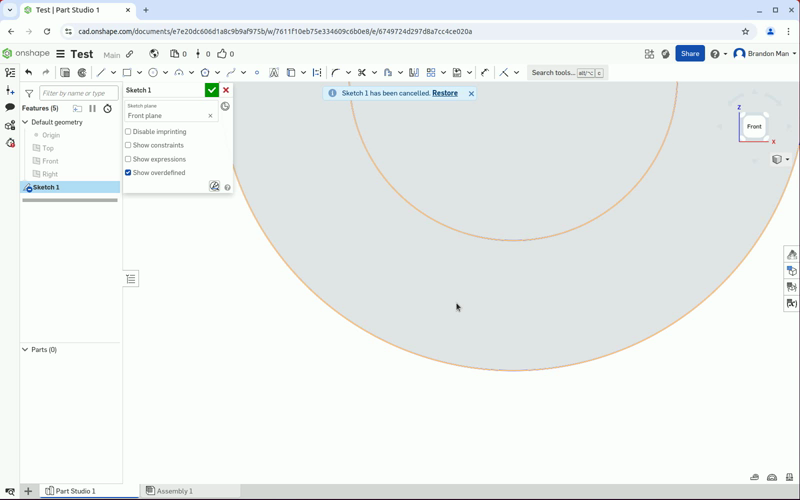
click(456, 302)
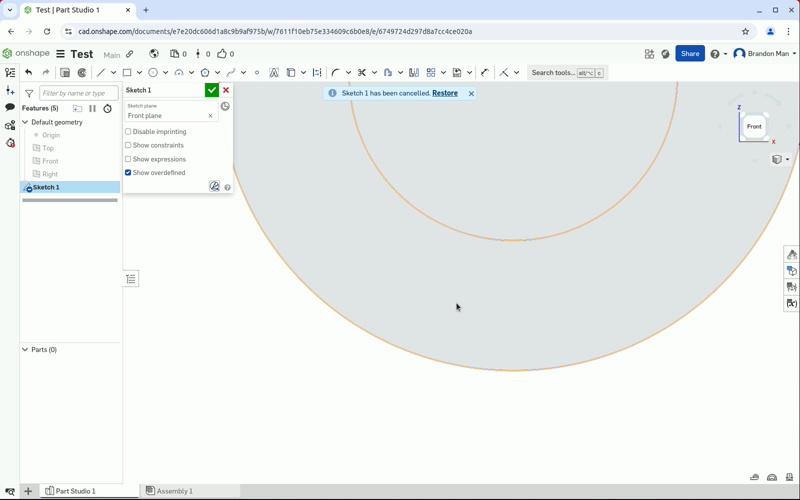
scroll(-6)
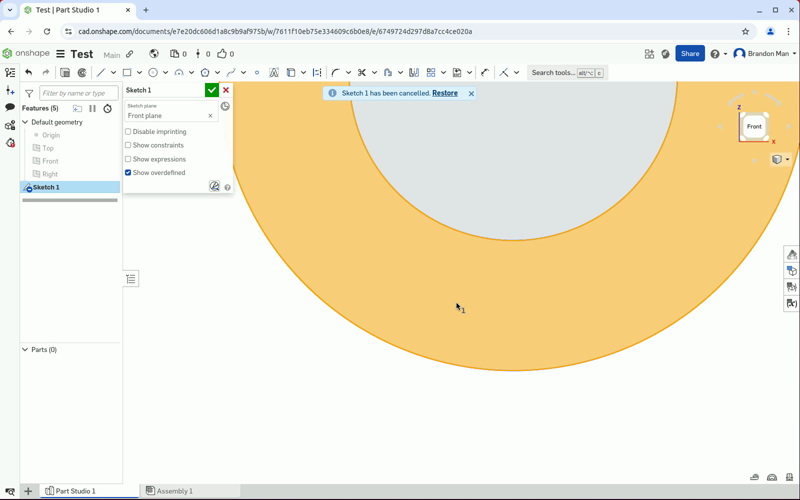
scroll(-6)
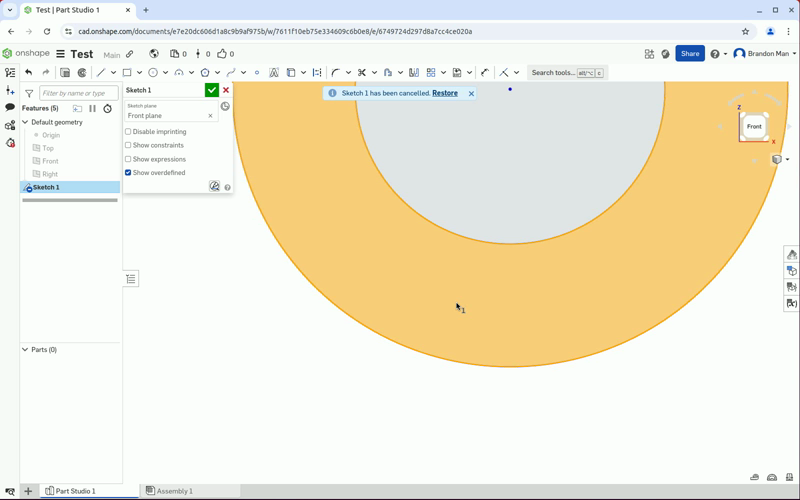
scroll(-6)
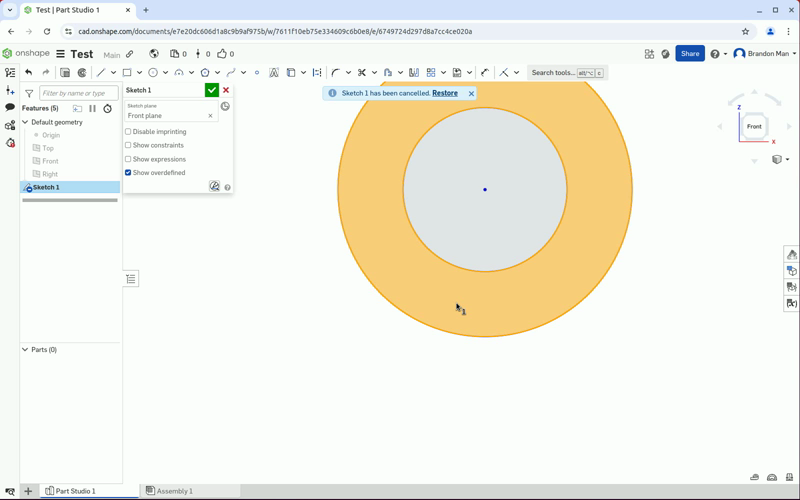
scroll(-6)
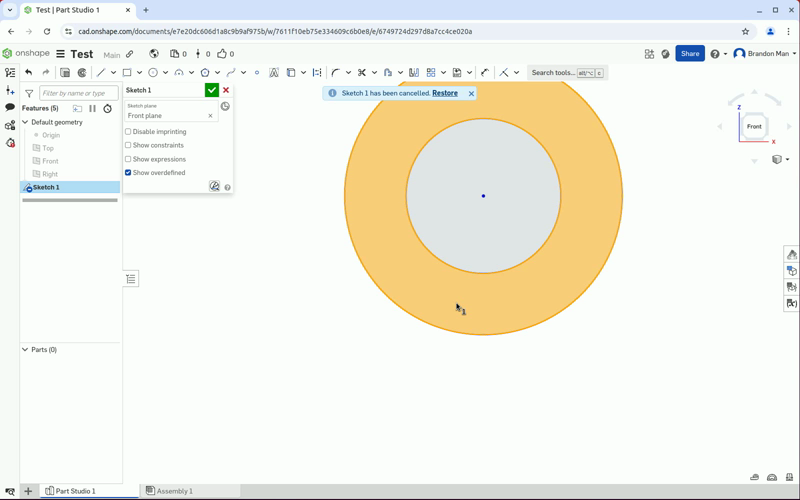
scroll(-6)
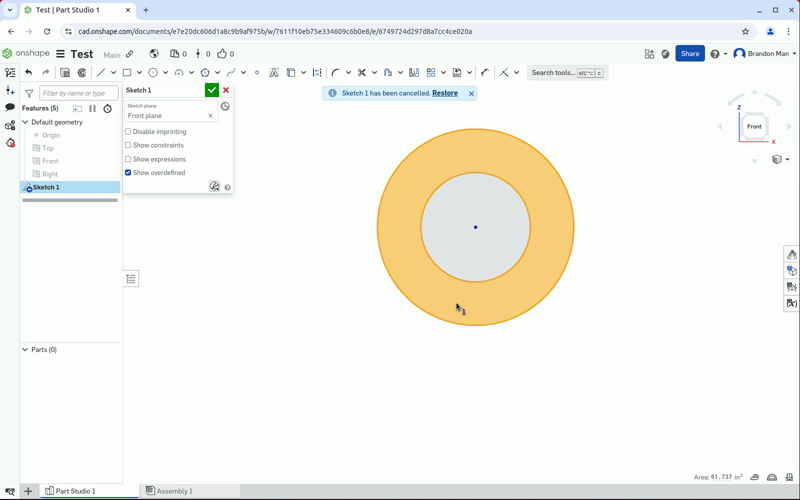
scroll(-6)
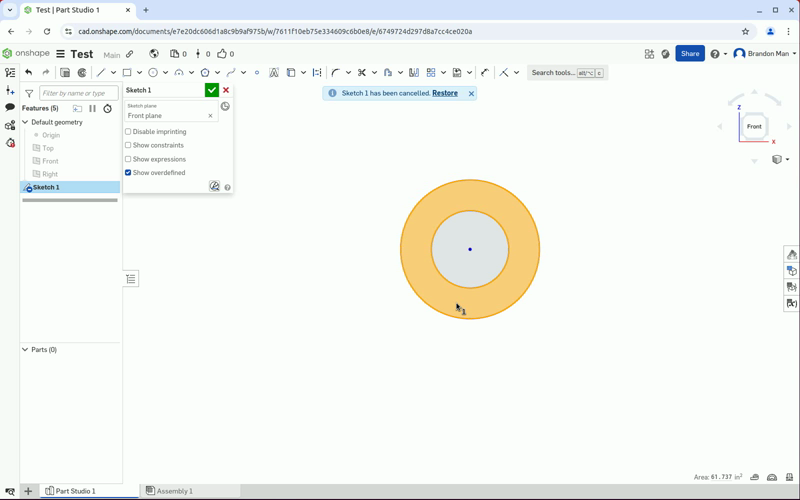
scroll(-6)
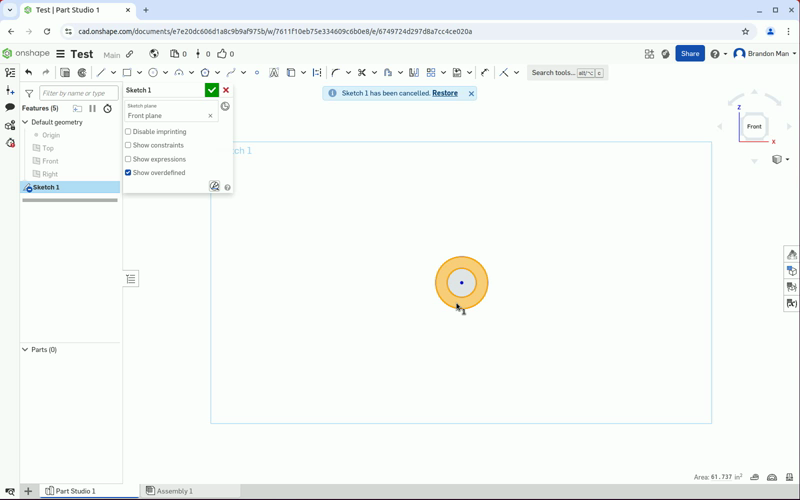
mouse_move(73, 352)
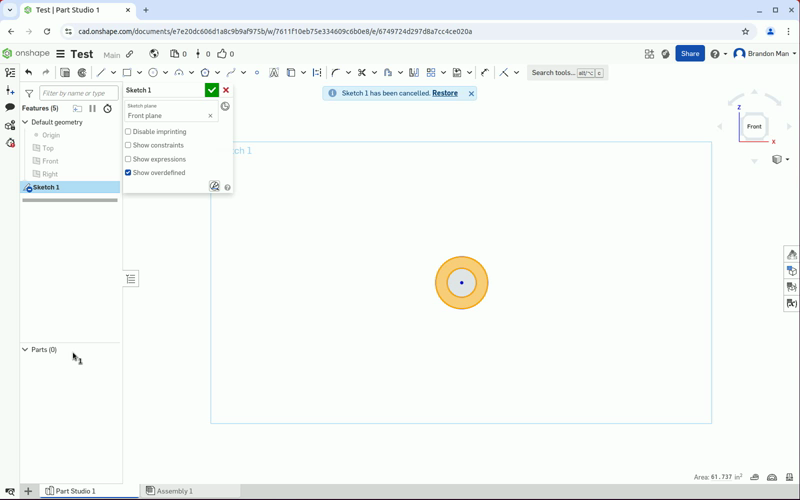
key(shift+y)
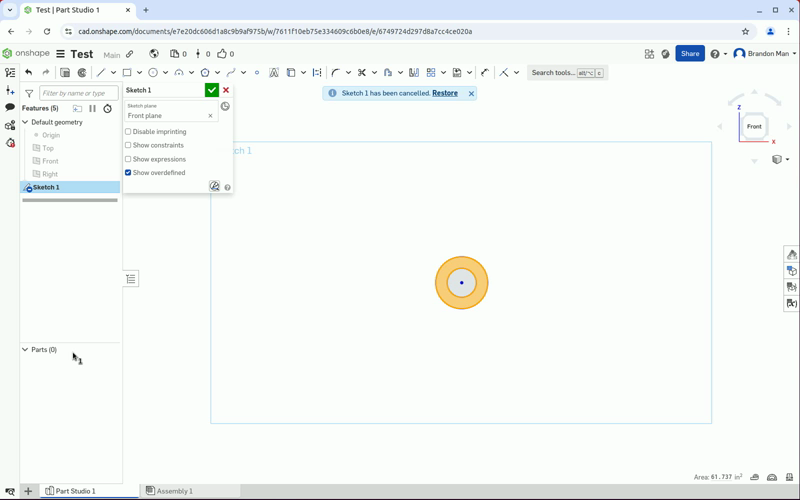
key(shift+e)
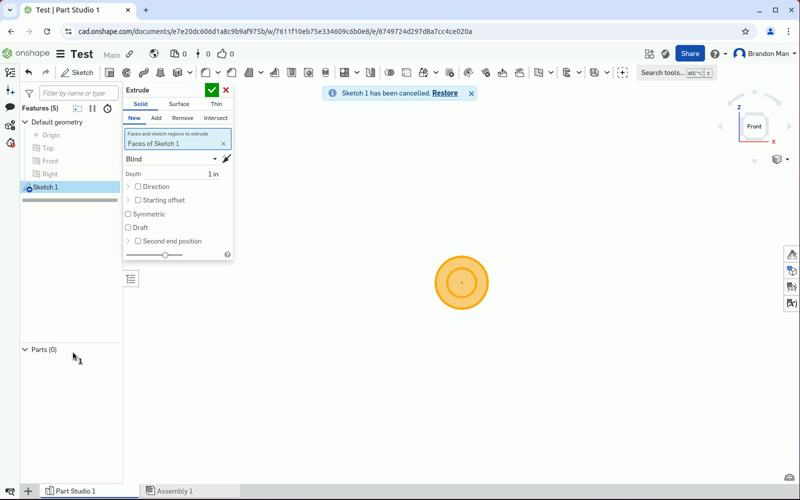
mouse_move(143, 106)
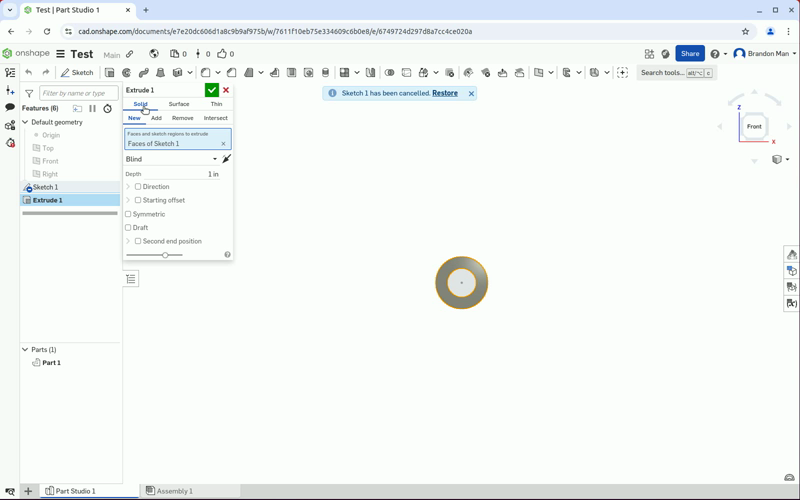
click(143, 106)
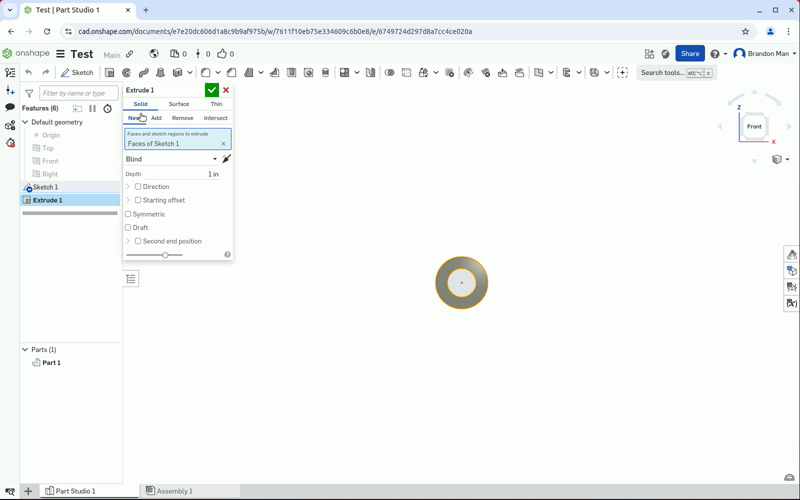
mouse_move(137, 120)
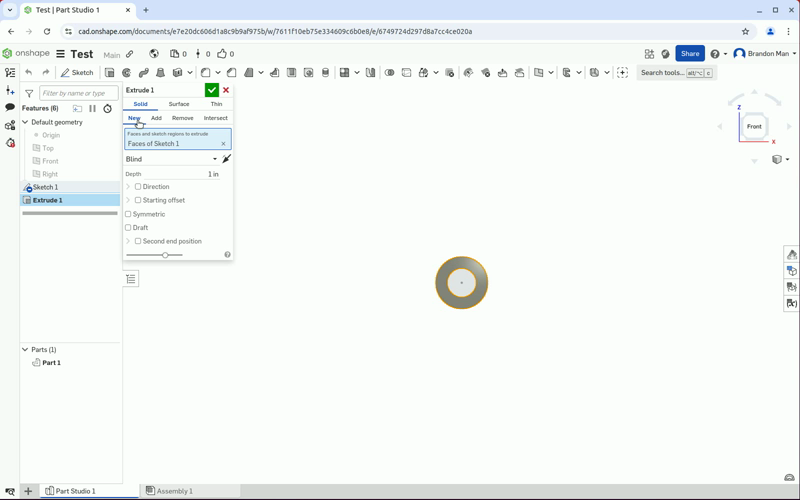
click(137, 120)
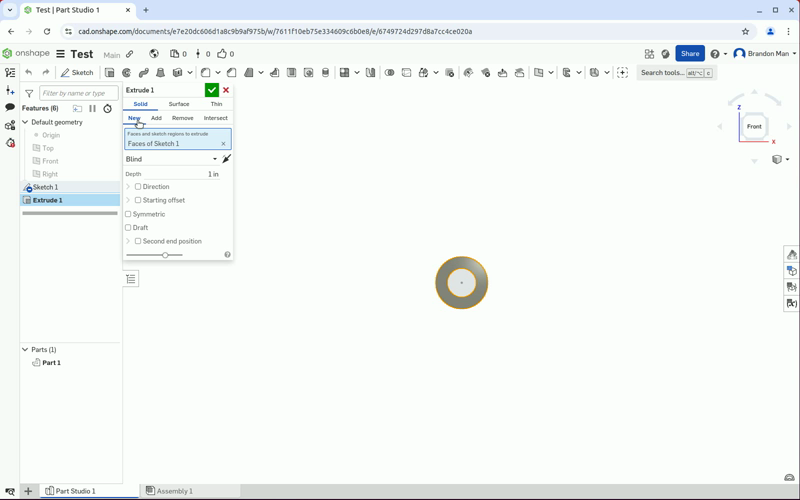
key(tab, 4)
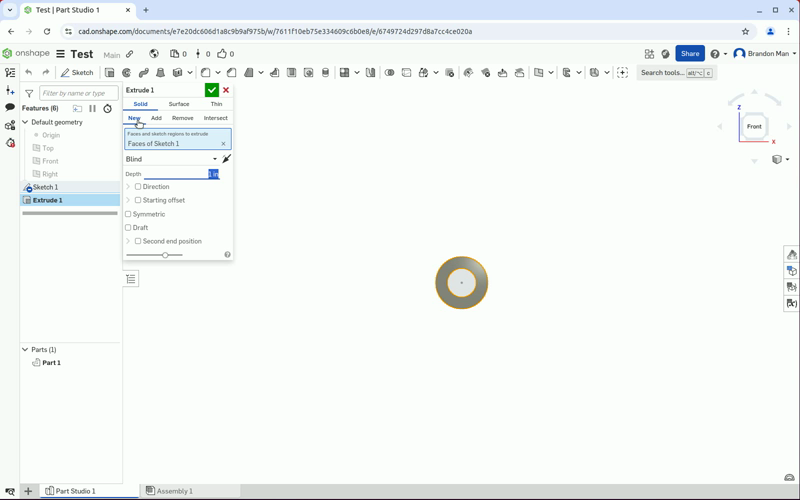
text(23.108)
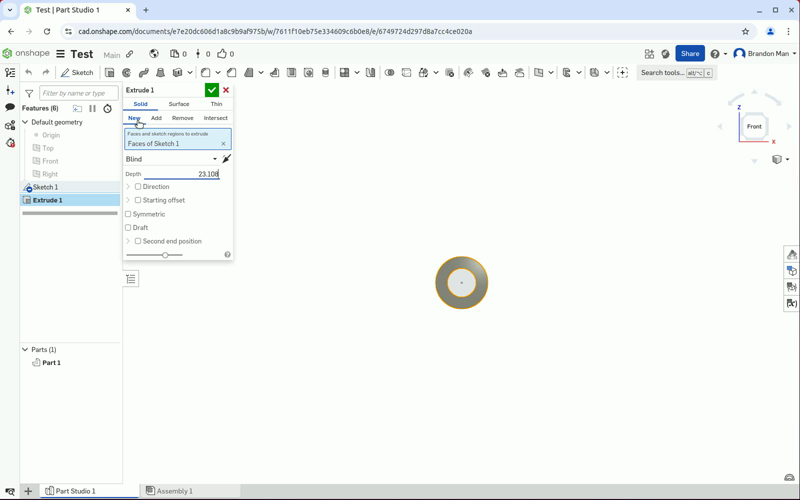
key(enter)
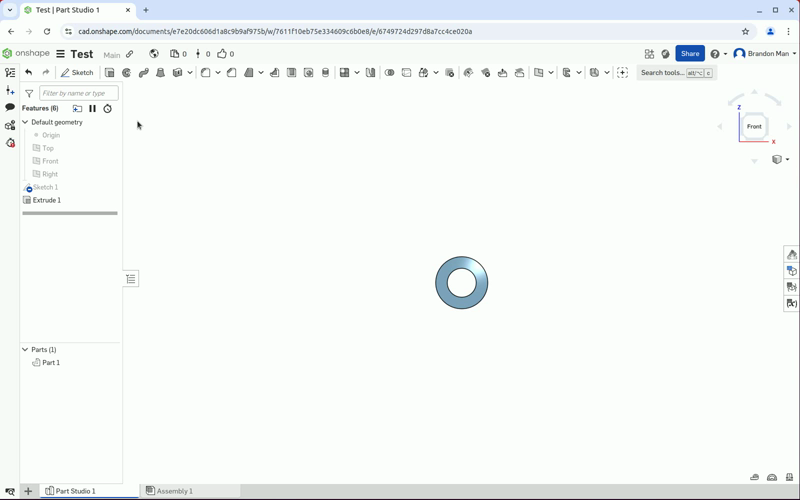
key(shift+h)
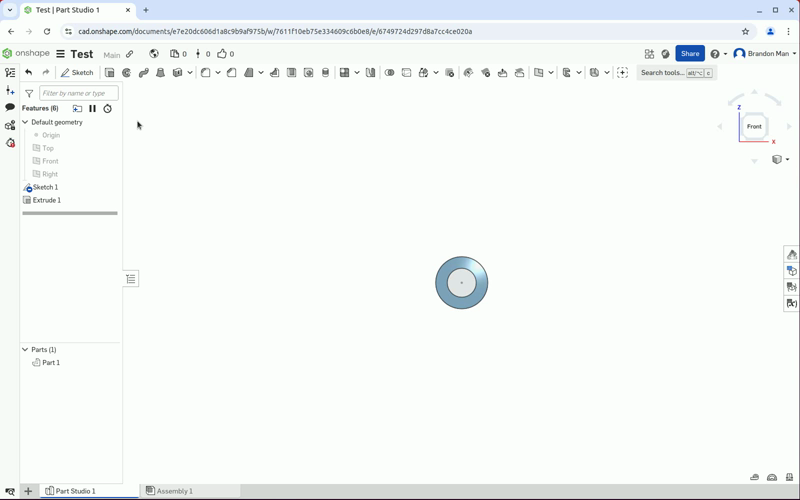
key(shift+h)
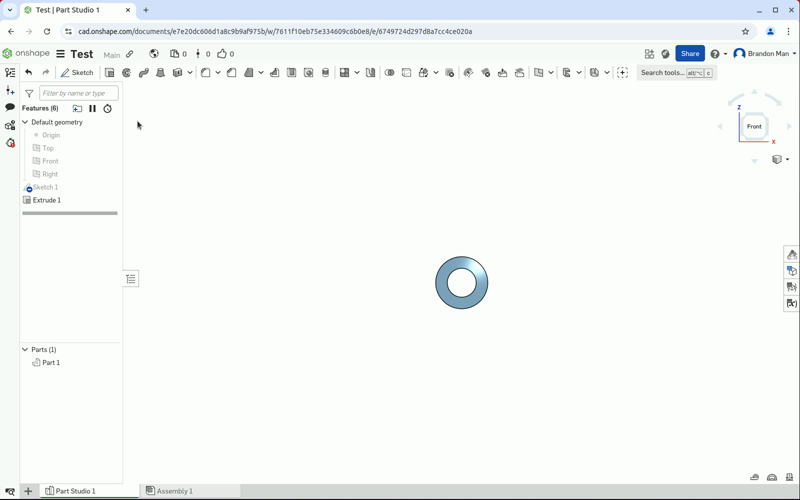
mouse_move(73, 189)
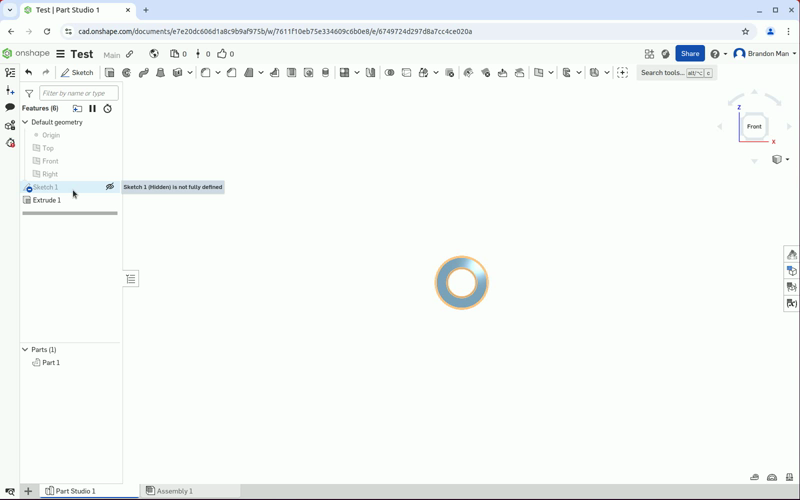
click(73, 189)
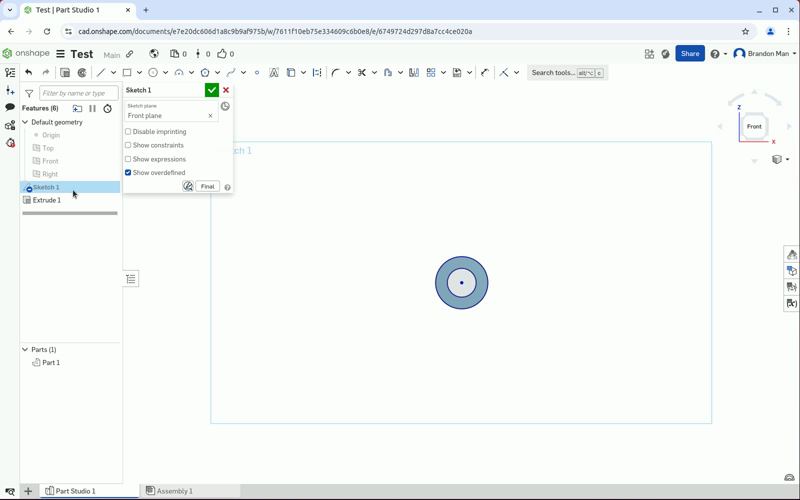
mouse_move(229, 92)
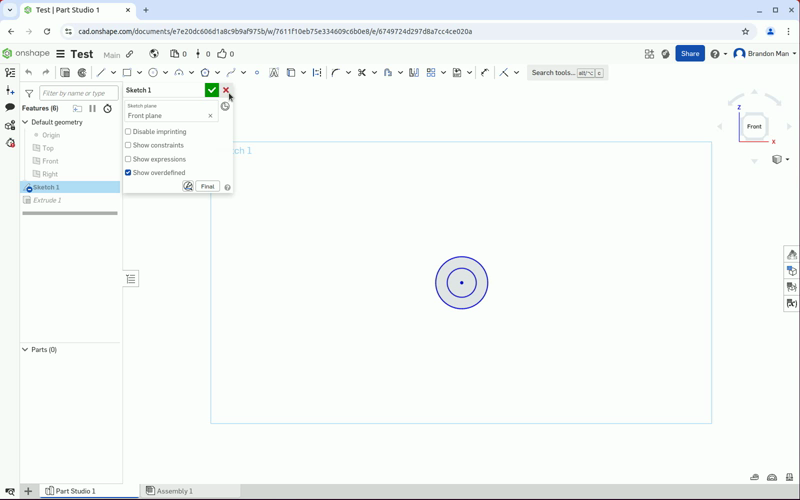
click(229, 92)
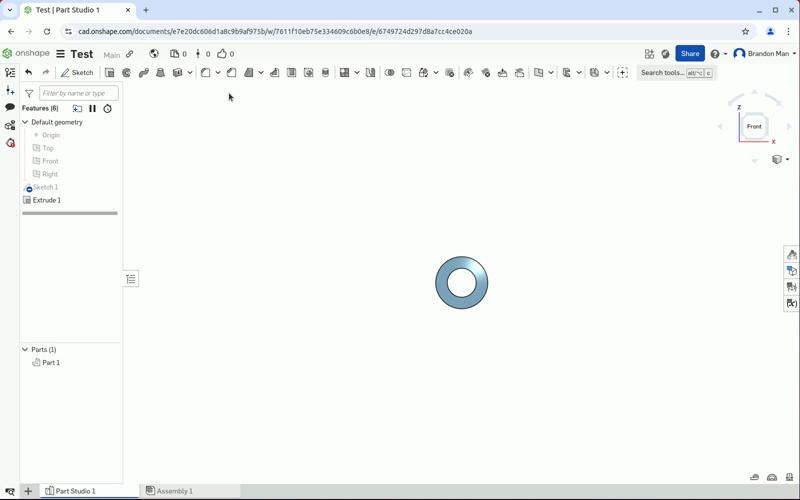
mouse_move(541, 75)
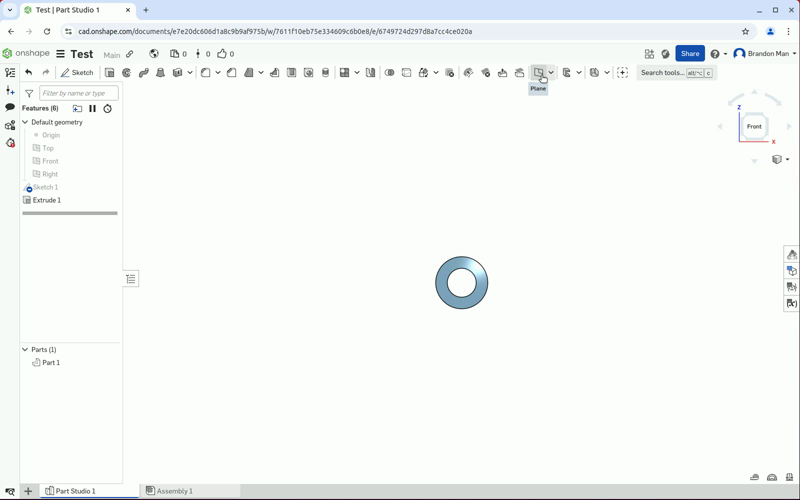
click(541, 75)
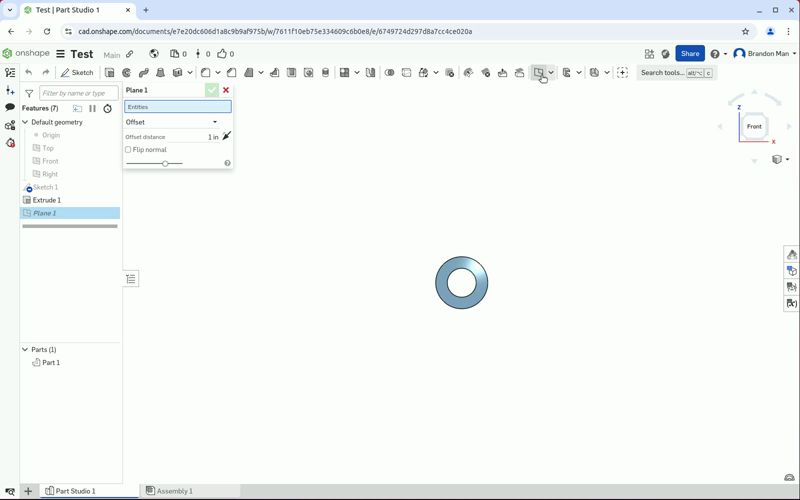
mouse_move(73, 163)
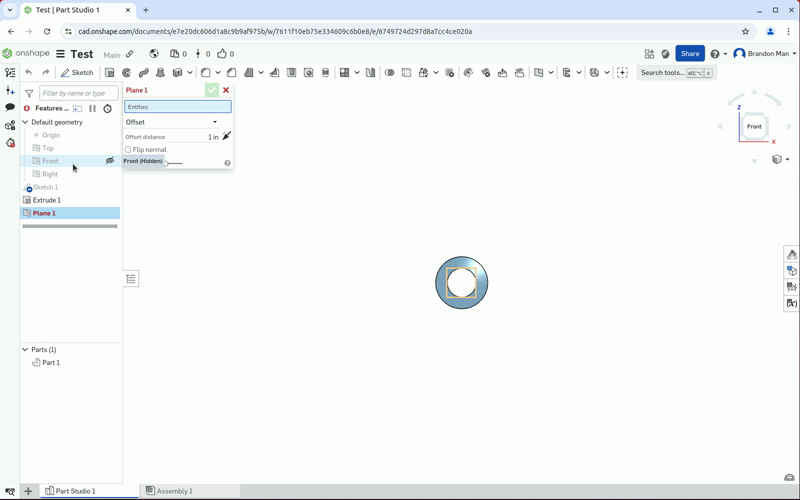
click(73, 163)
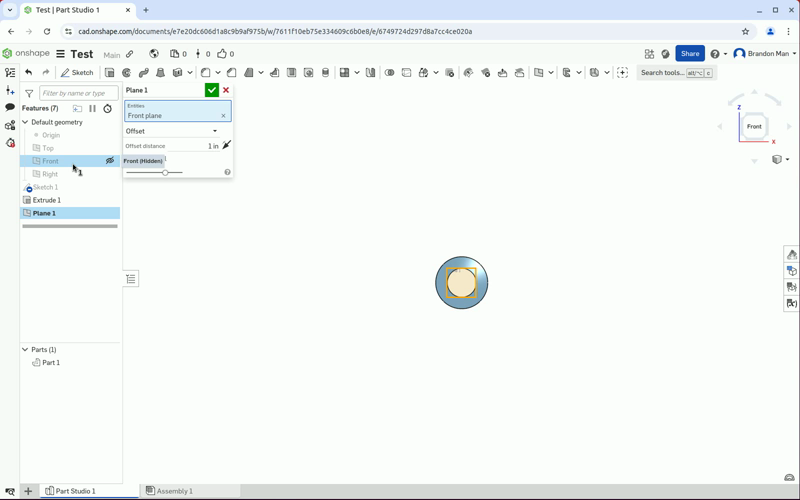
key(tab, 2)
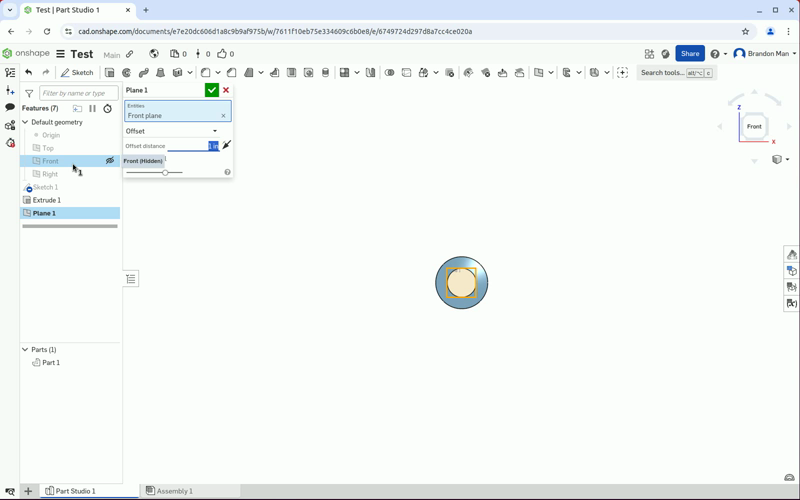
text(23.108)
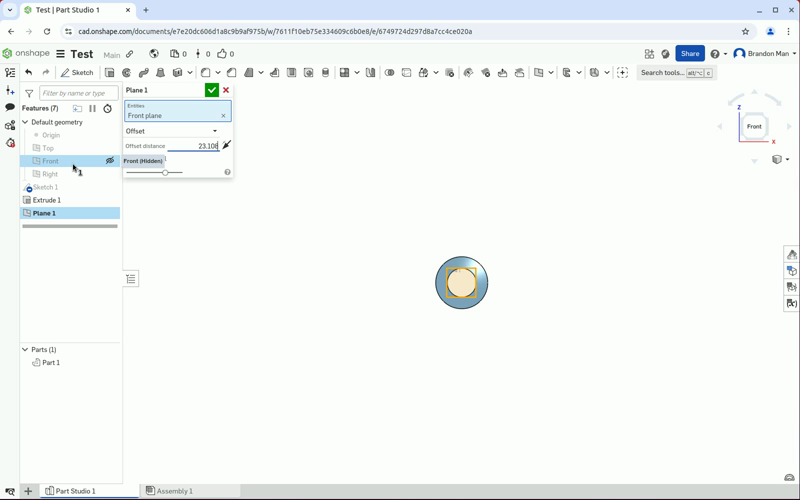
key(enter, 2)
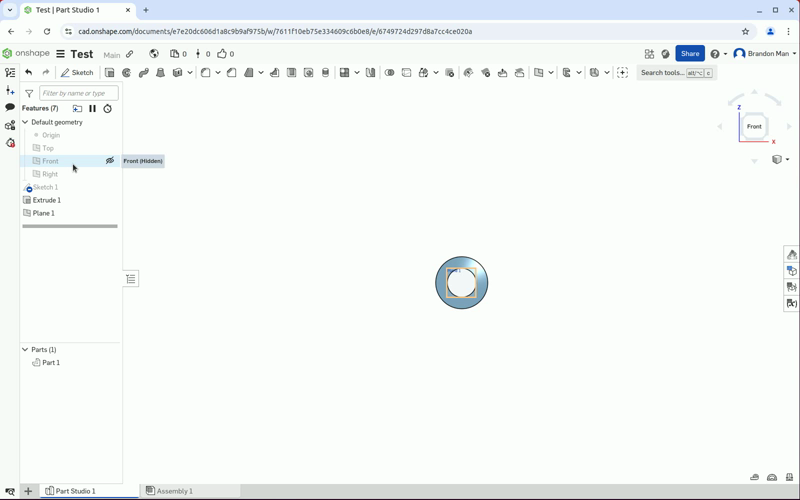
key(shift+s)
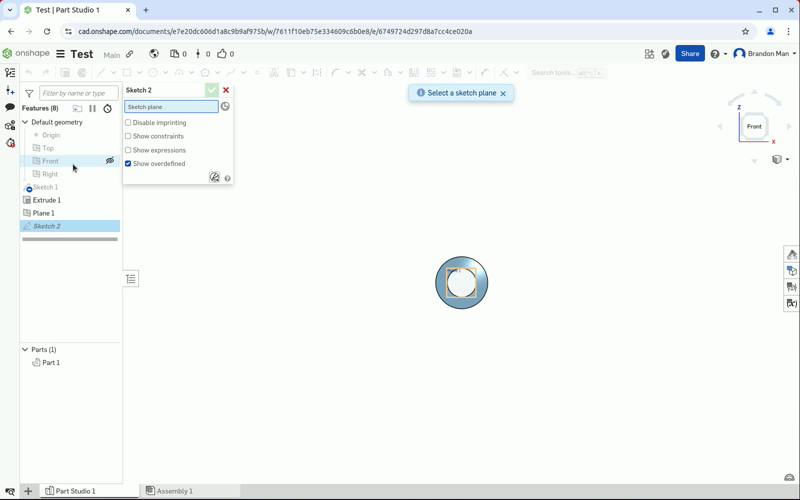
mouse_move(73, 215)
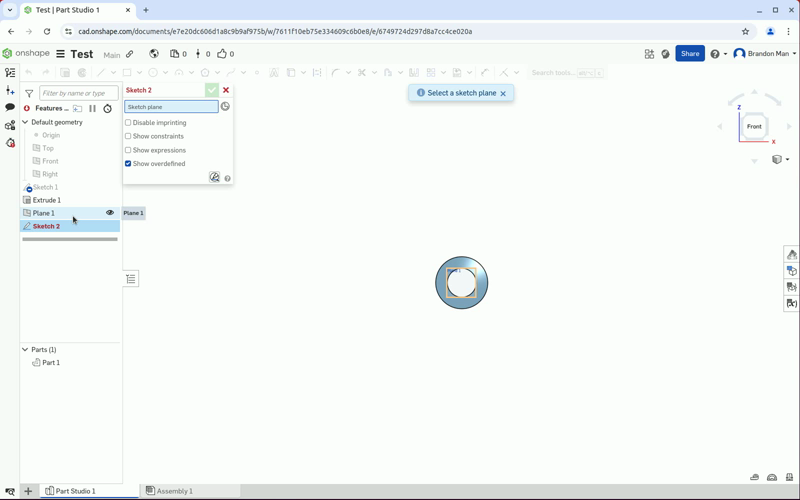
click(73, 215)
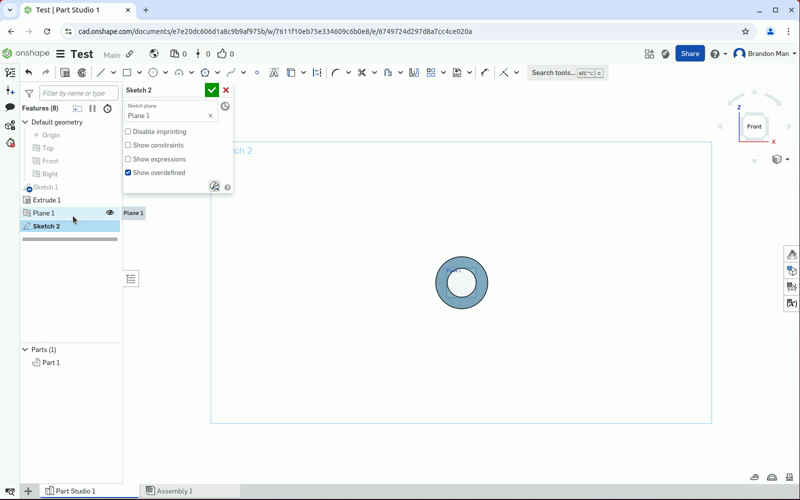
mouse_move(73, 352)
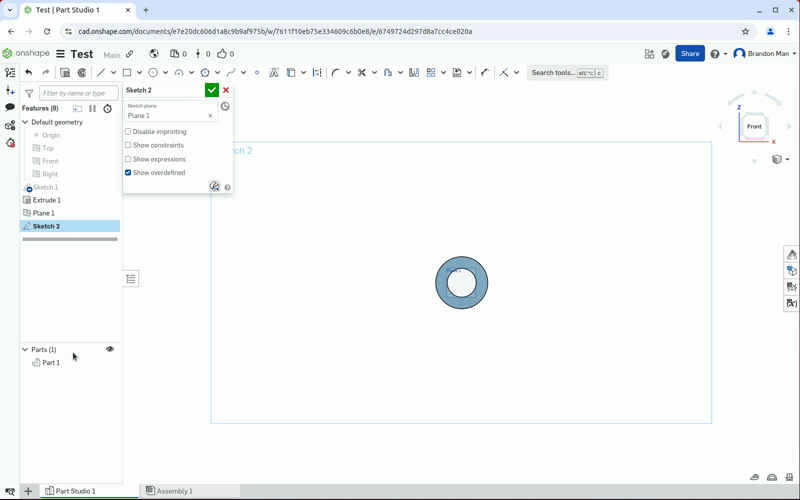
key(y)
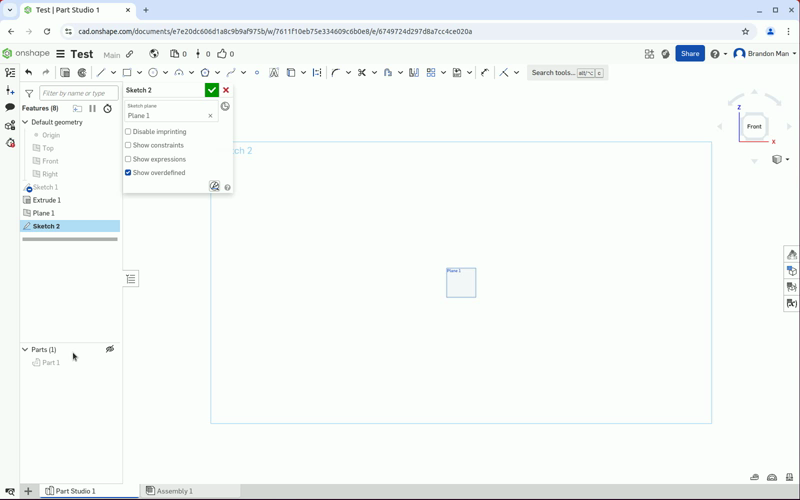
key(c)
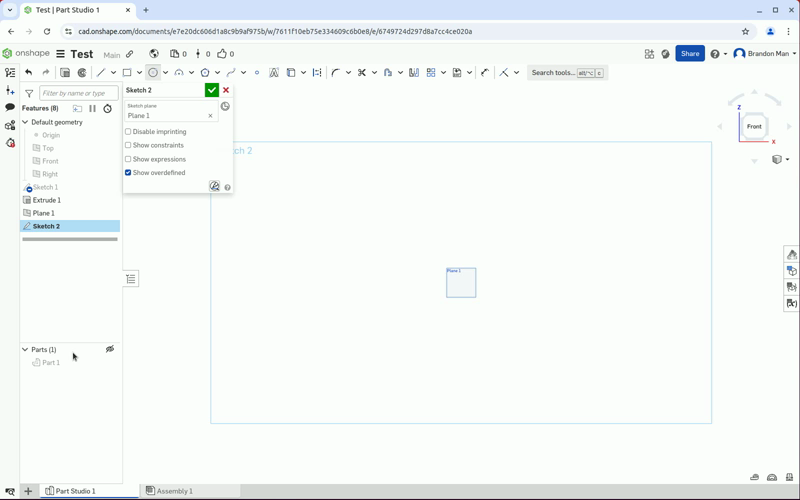
key_down(shift)
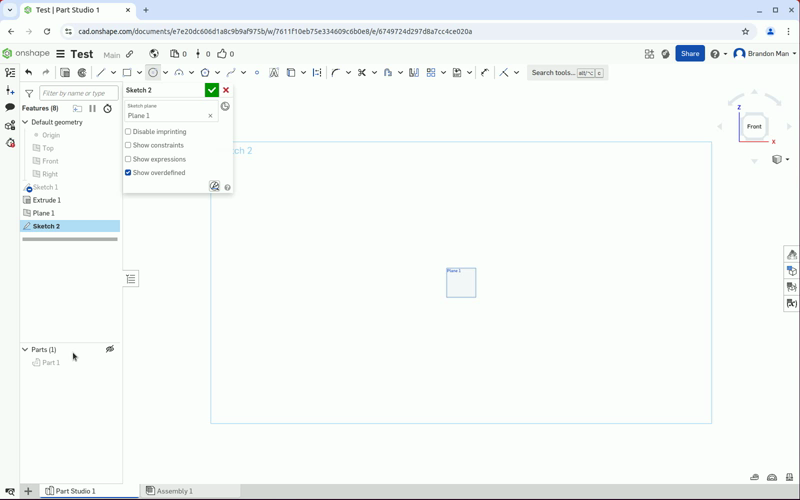
mouse_move(461, 282)
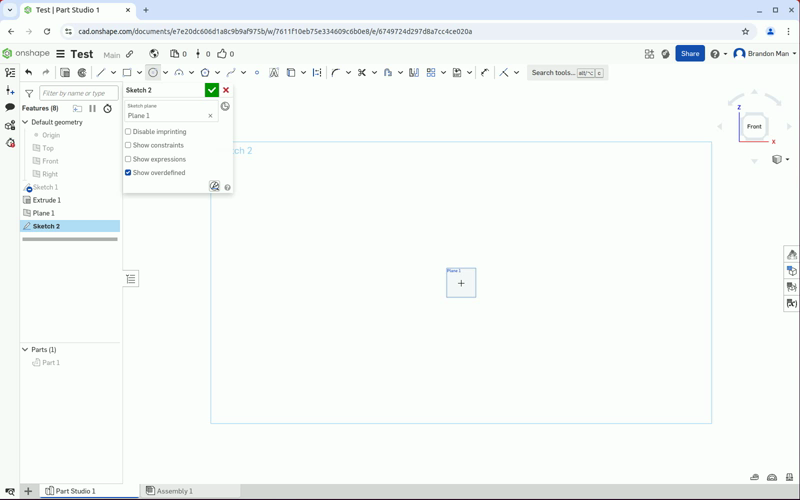
click(461, 282)
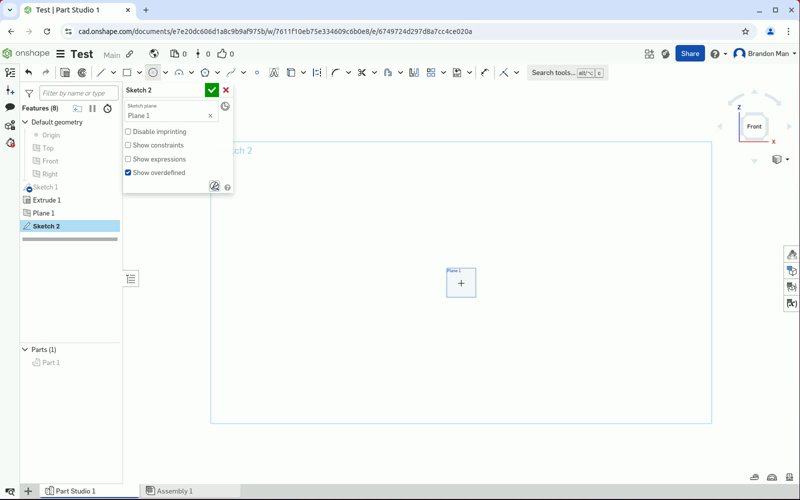
key_up(shift)
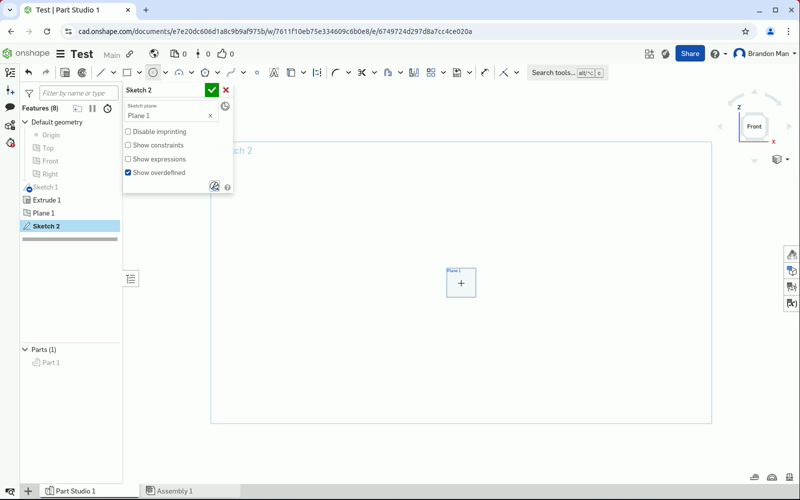
mouse_move(498, 282)
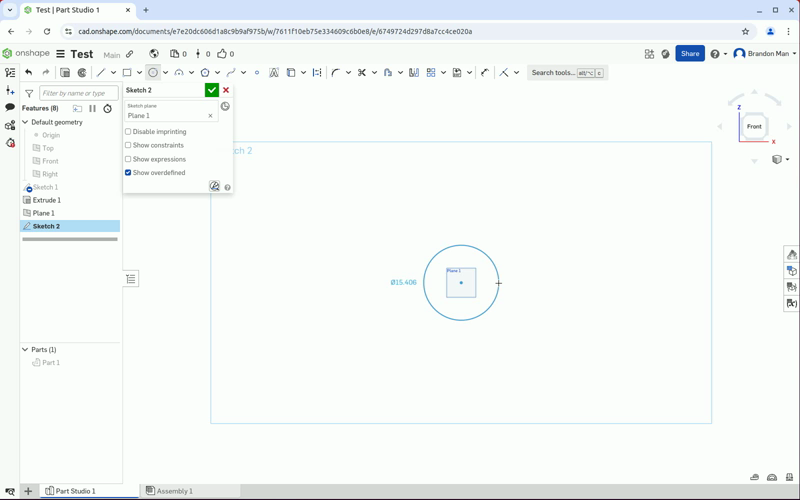
click(498, 282)
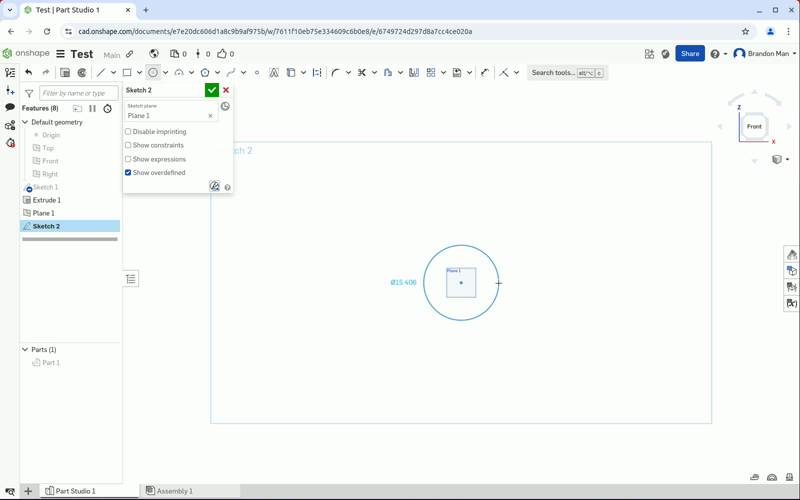
key(esc)
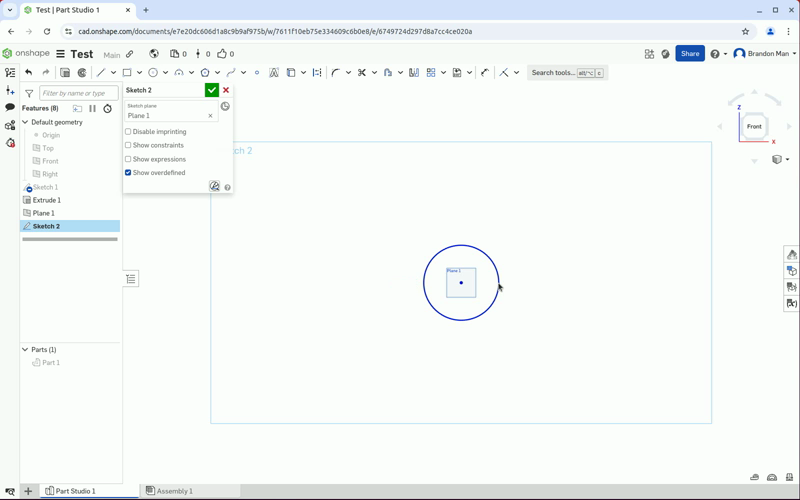
key(c)
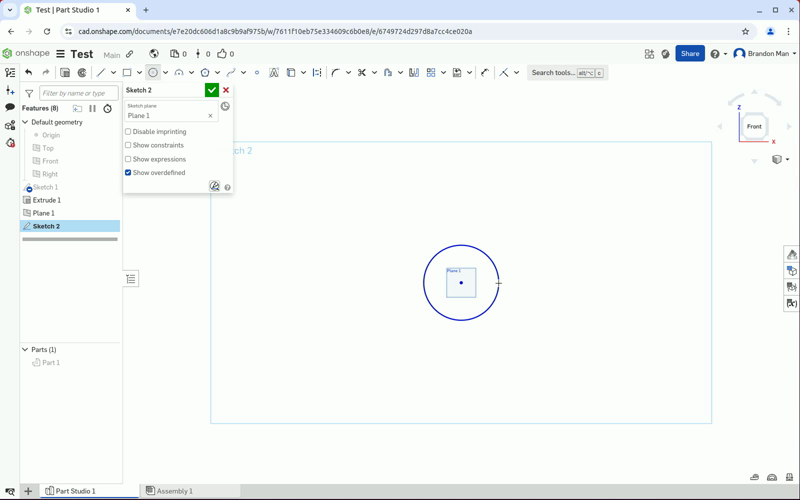
key_down(shift)
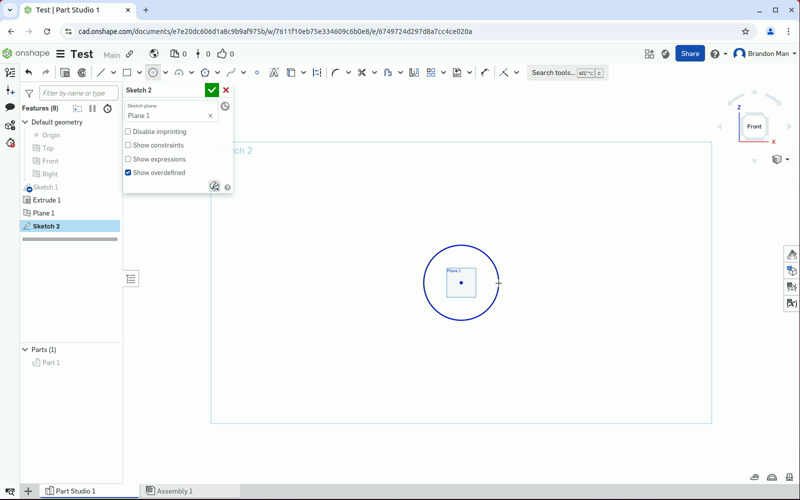
mouse_move(461, 282)
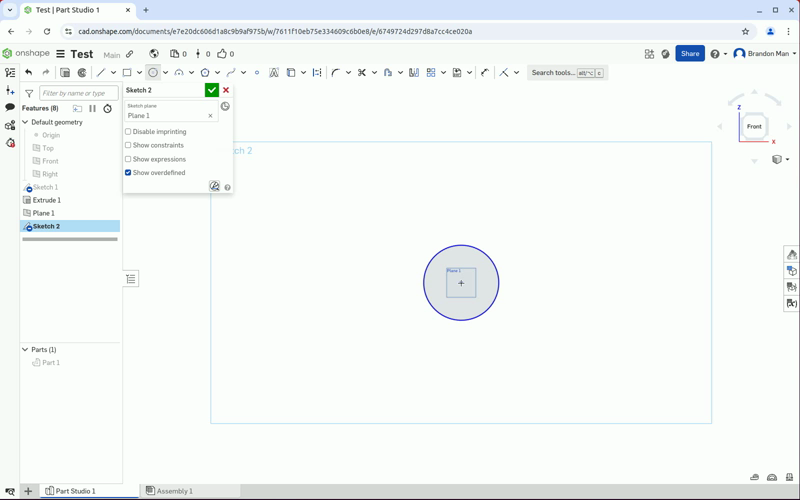
click(461, 282)
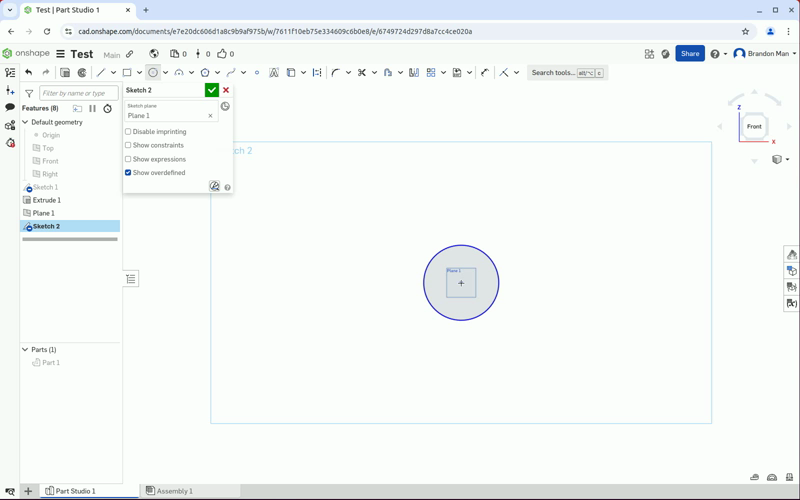
key_up(shift)
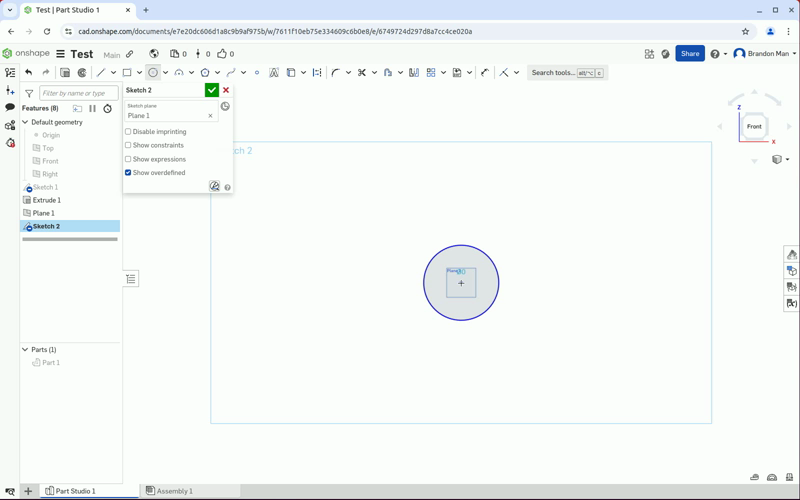
mouse_move(486, 282)
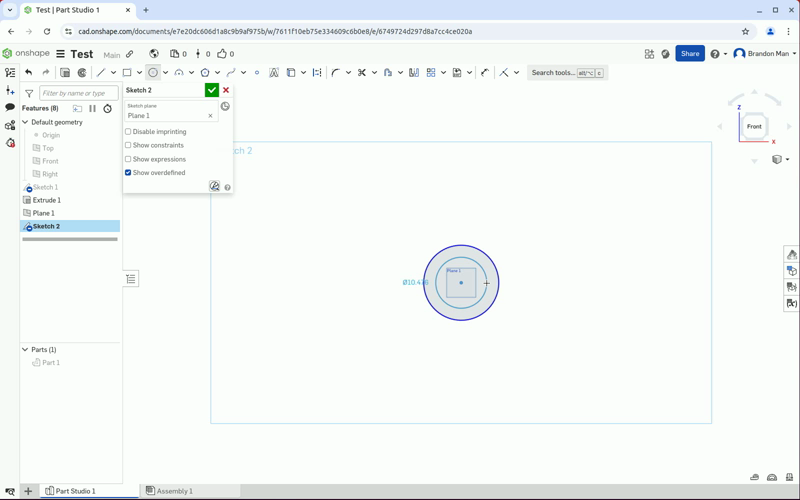
click(486, 282)
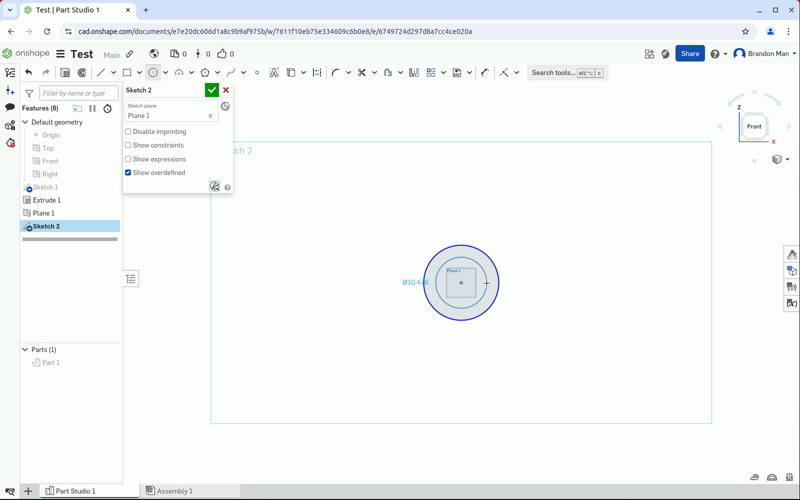
key(esc)
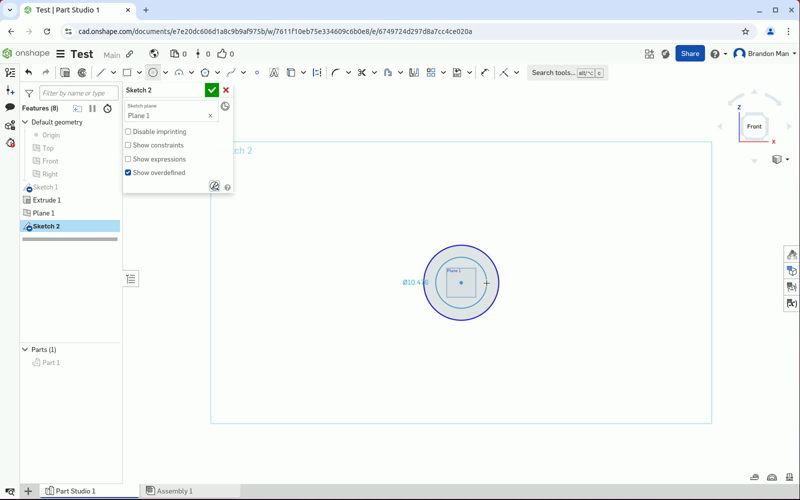
mouse_move(464, 312)
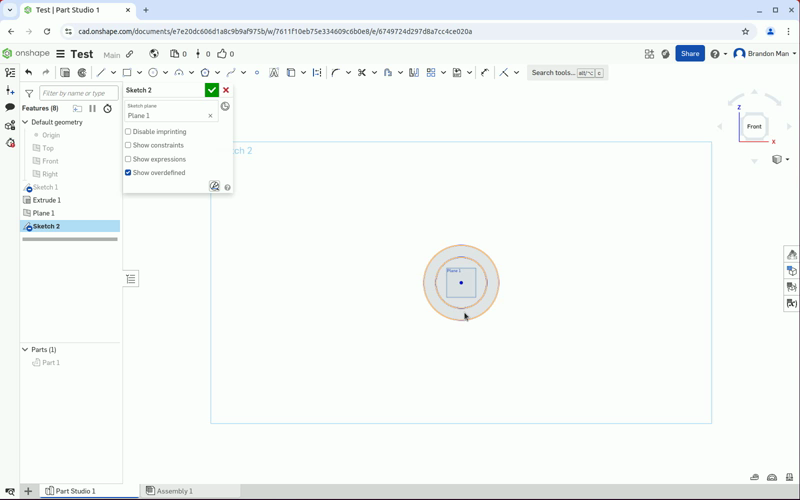
click(464, 312)
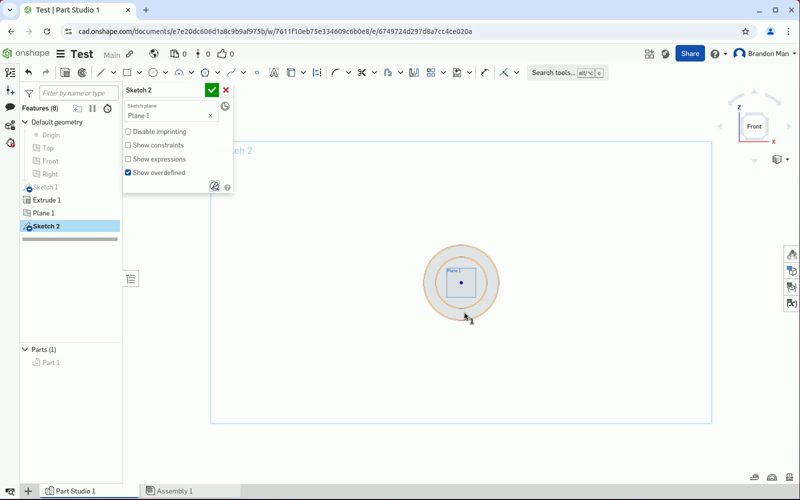
mouse_move(73, 352)
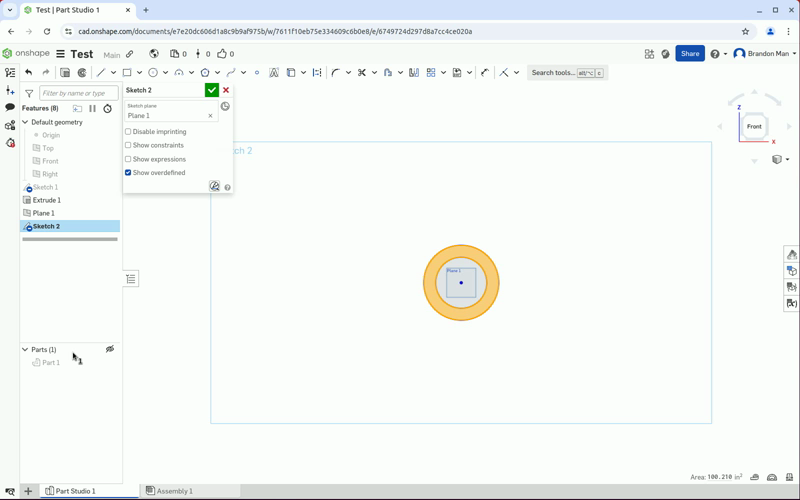
key(shift+y)
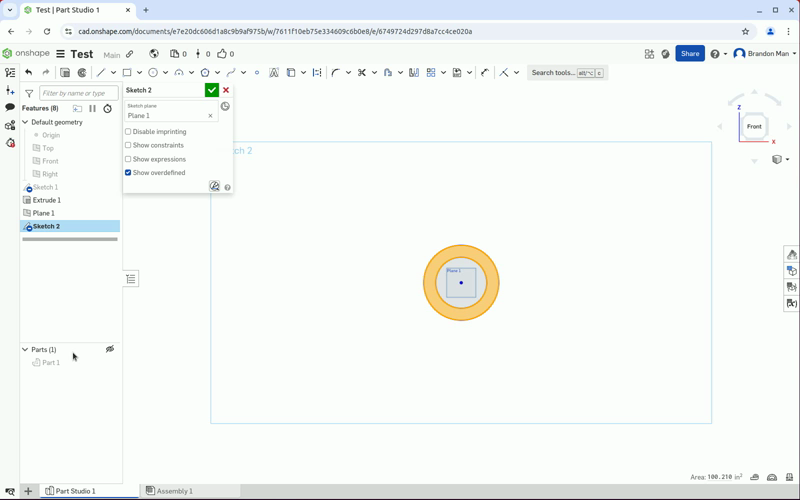
key(shift+e)
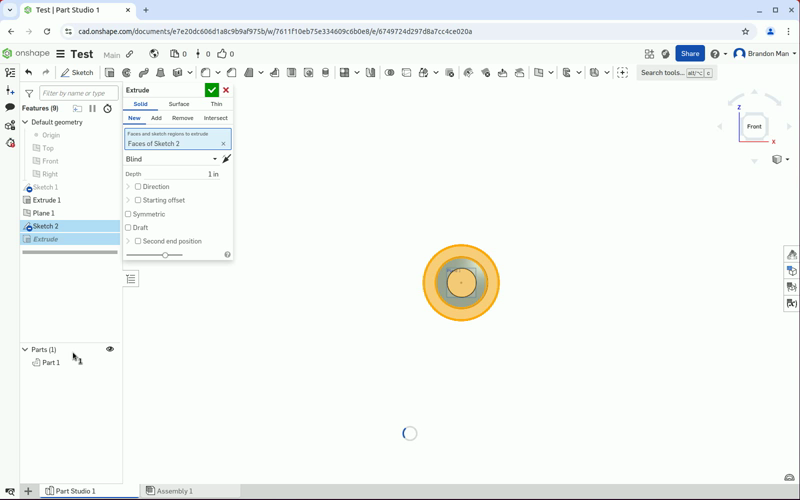
mouse_move(143, 106)
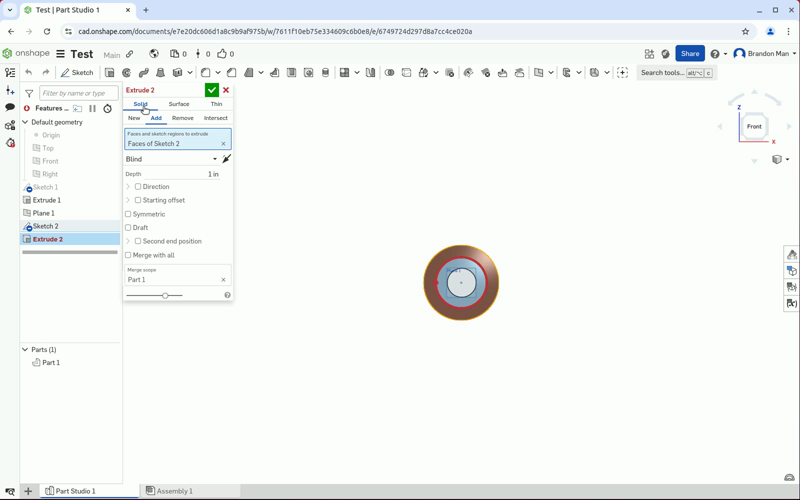
click(143, 106)
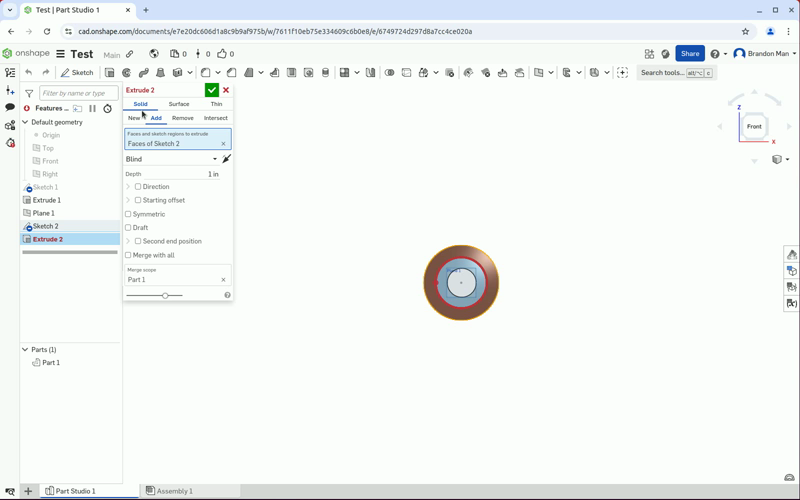
mouse_move(137, 120)
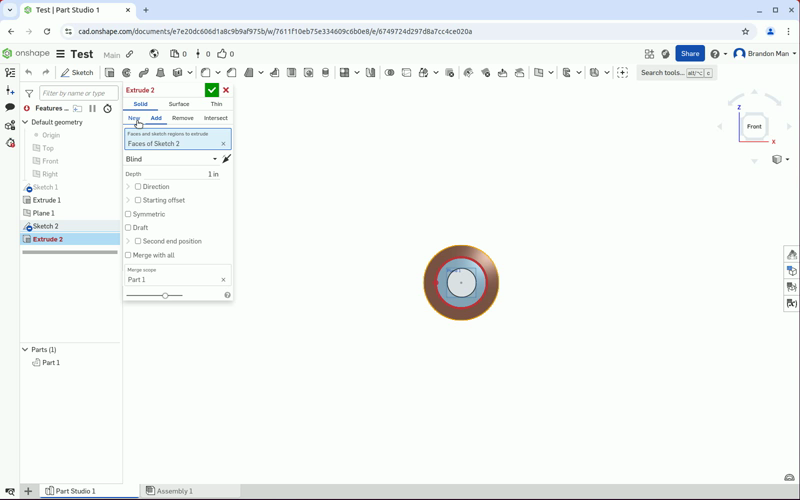
click(137, 120)
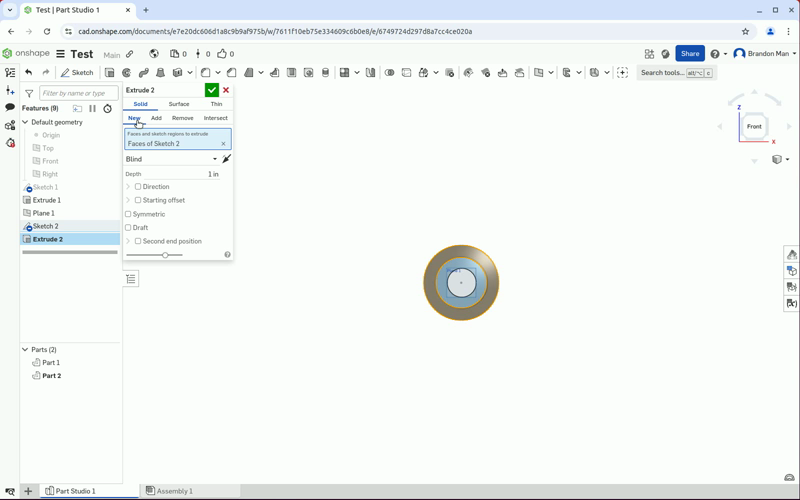
key(tab, 4)
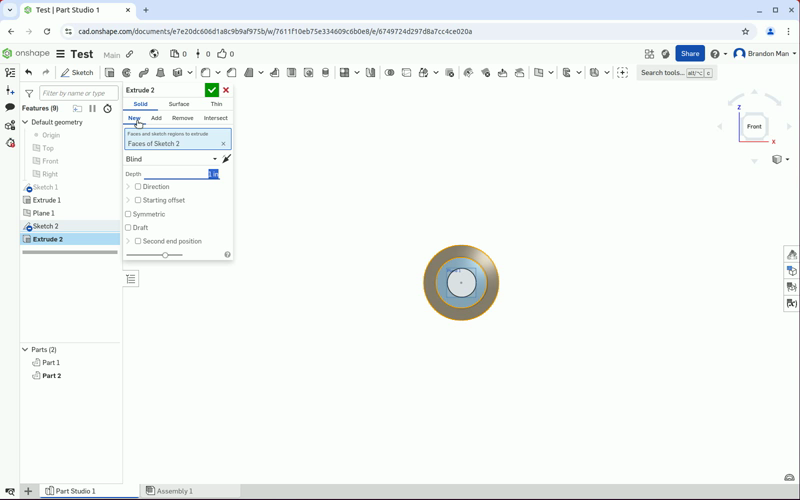
text(-2.648)
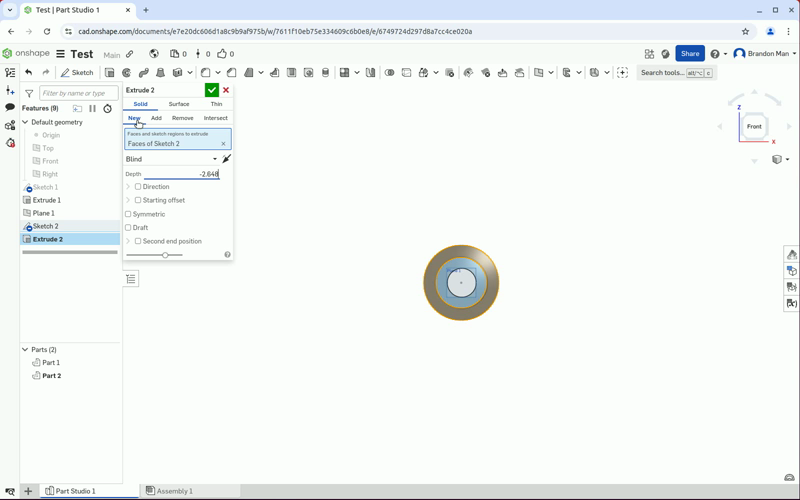
key(enter)
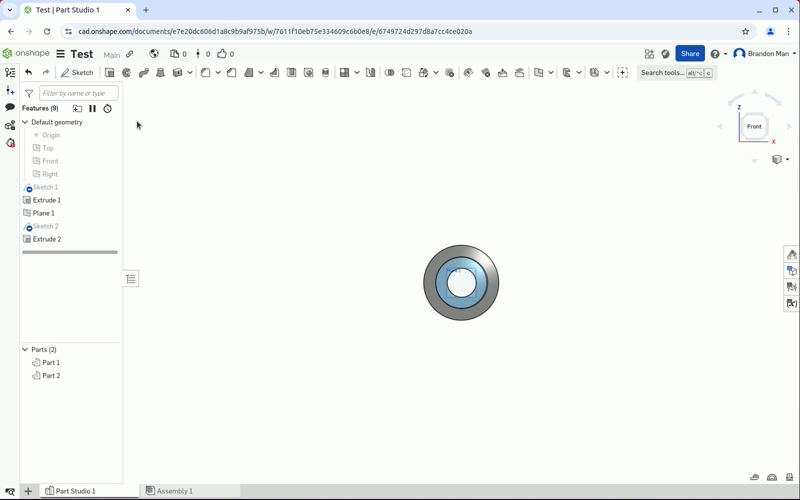
key(shift+h)
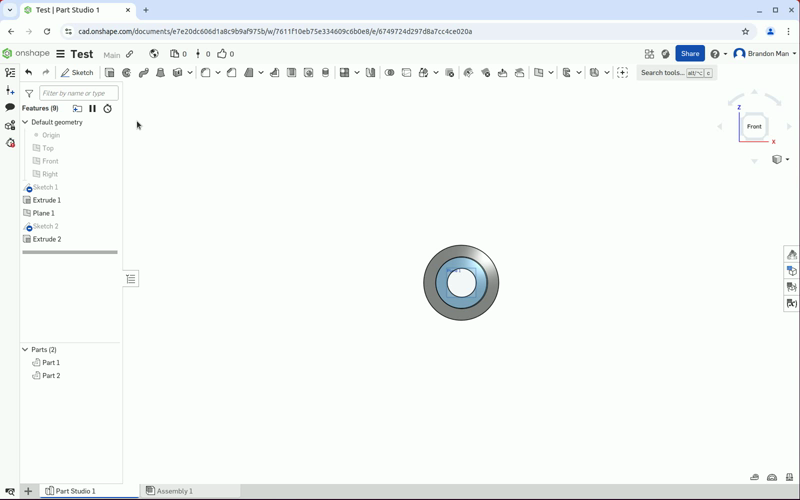
key(shift+h)
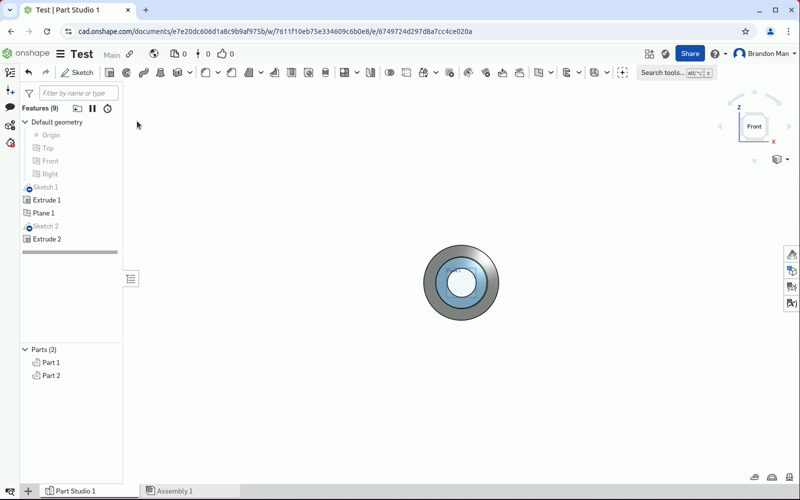
key(shift+7)
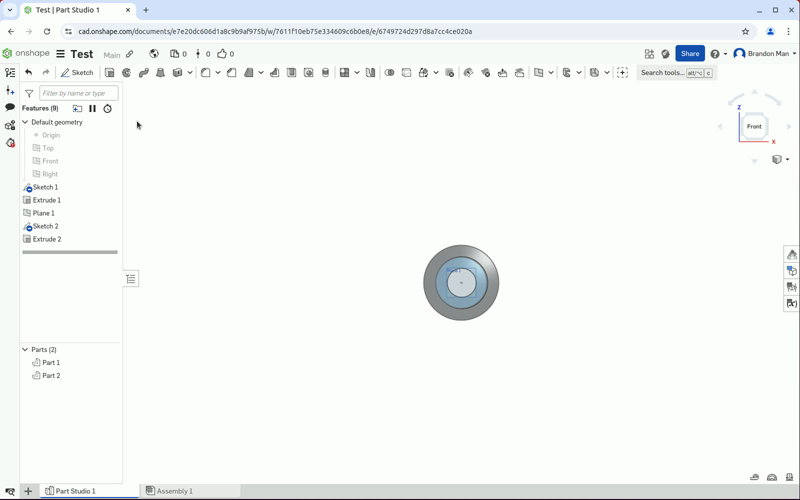
key(left, 2)
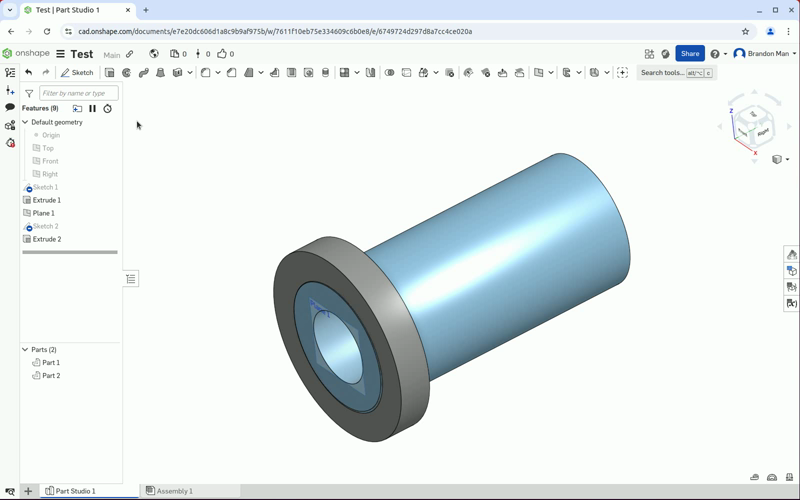
key(down, 2)
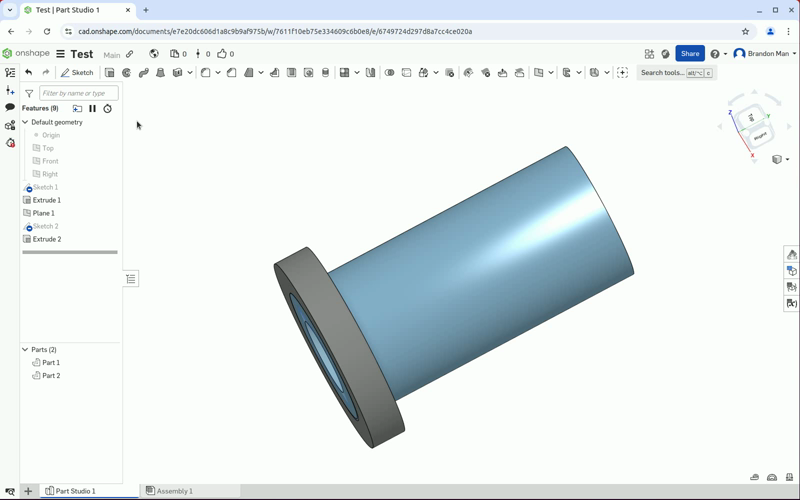
key(up, 2)
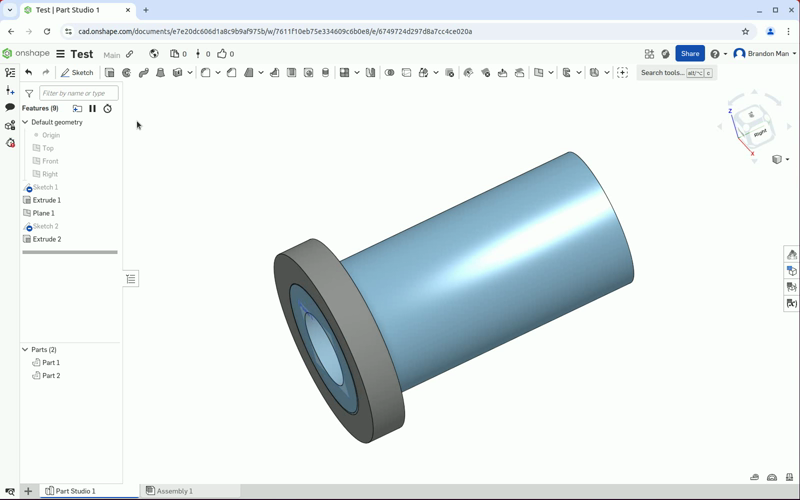
key(right, 2)
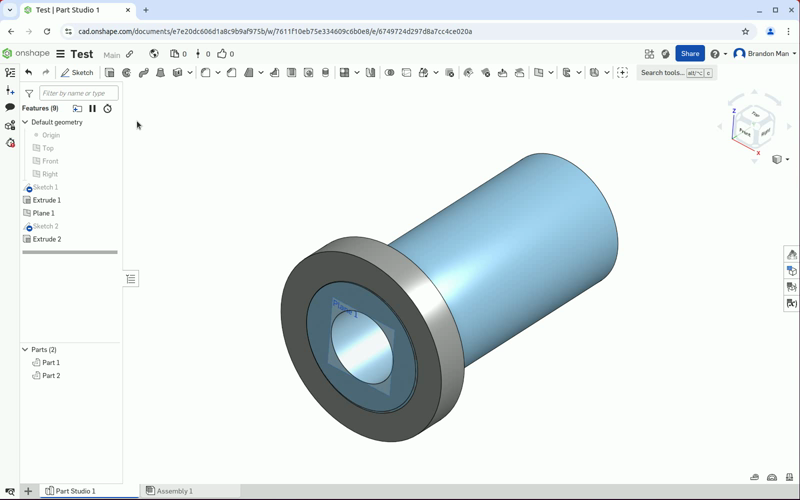
mouse_move(73, 189)
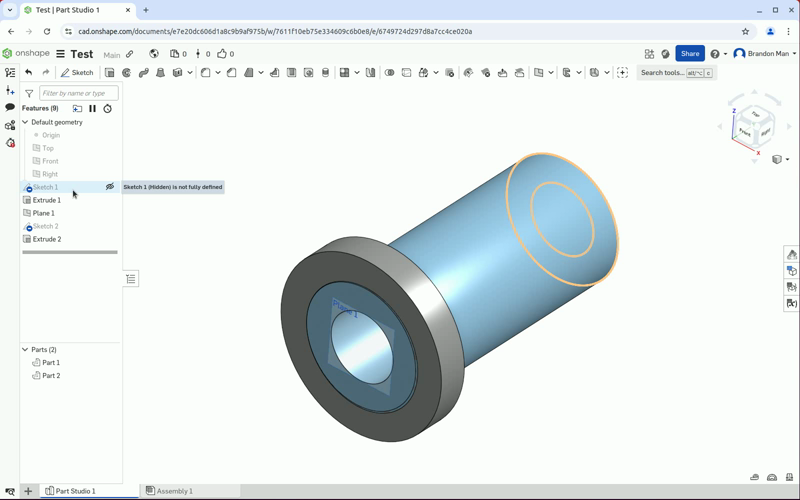
click(73, 189)